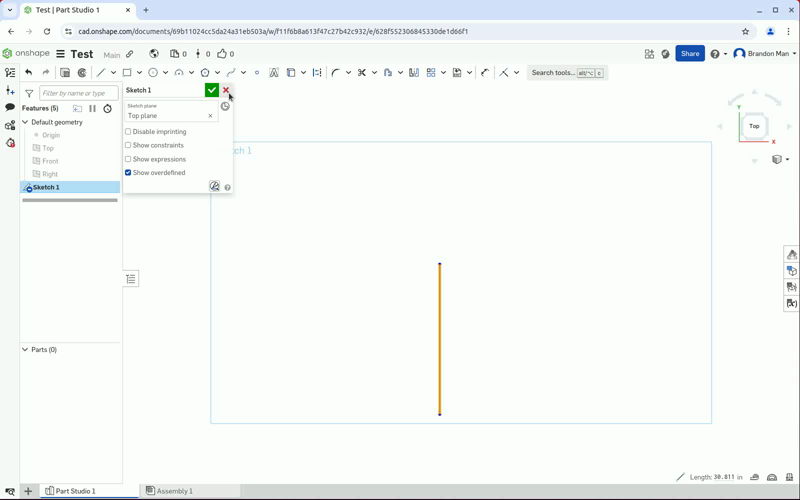
key(shift+h)
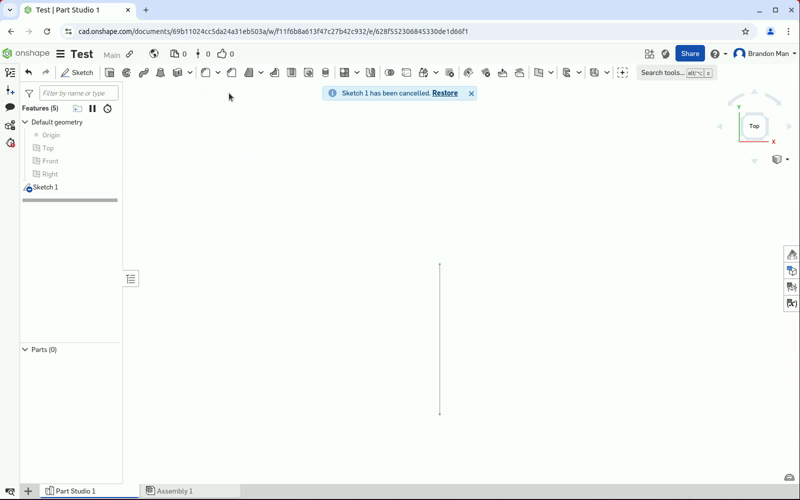
key(shift+s)
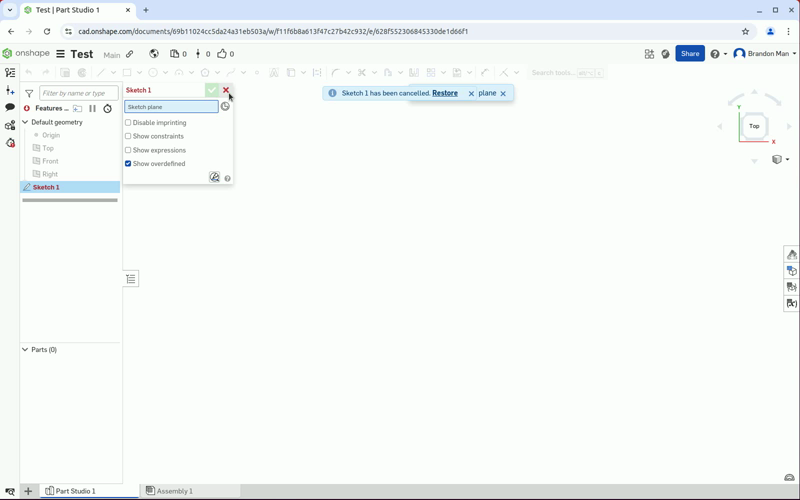
mouse_move(73, 150)
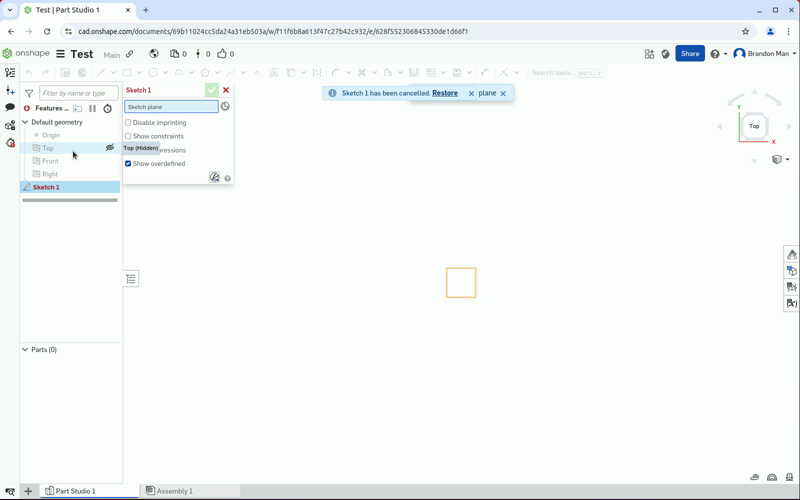
click(73, 150)
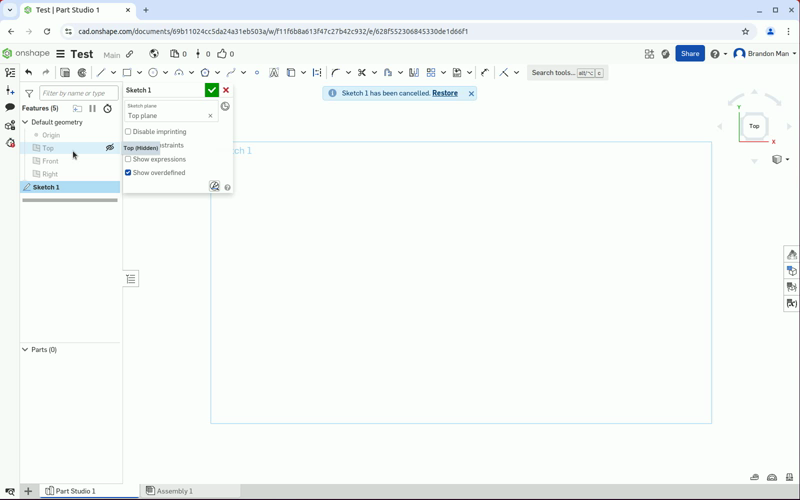
mouse_move(73, 352)
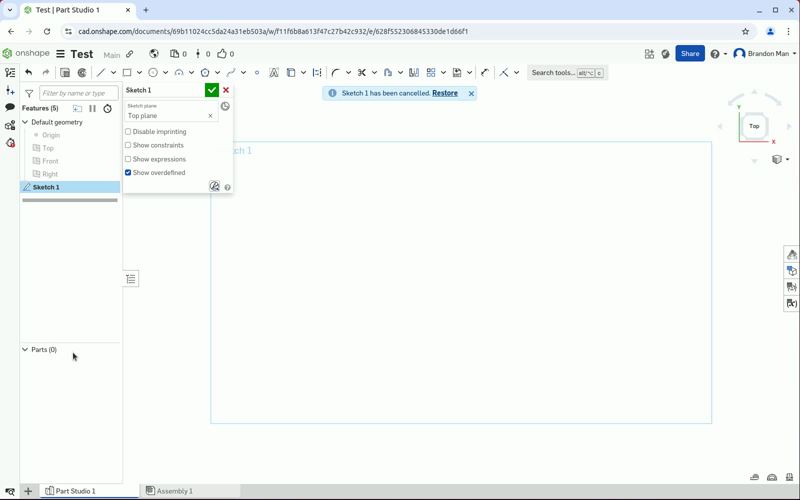
key(y)
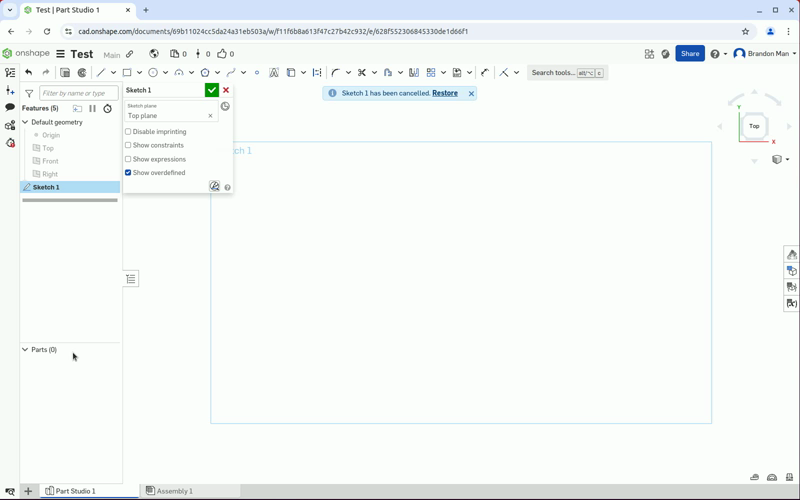
key(l)
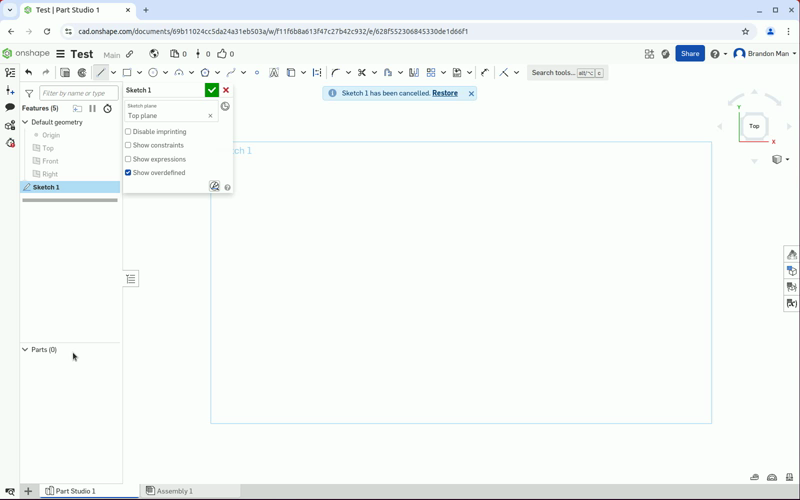
key_down(shift)
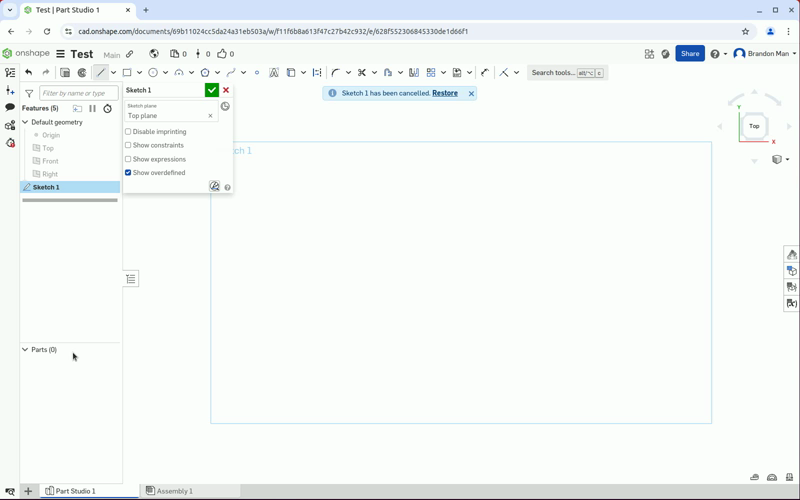
mouse_move(460, 282)
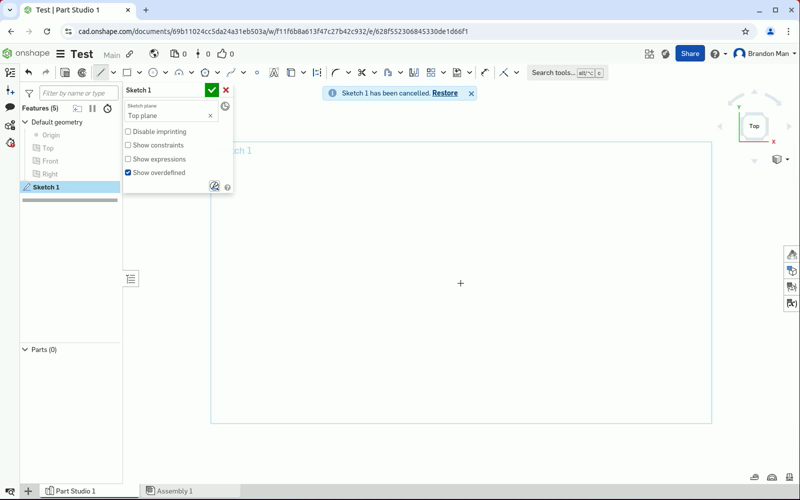
click(460, 282)
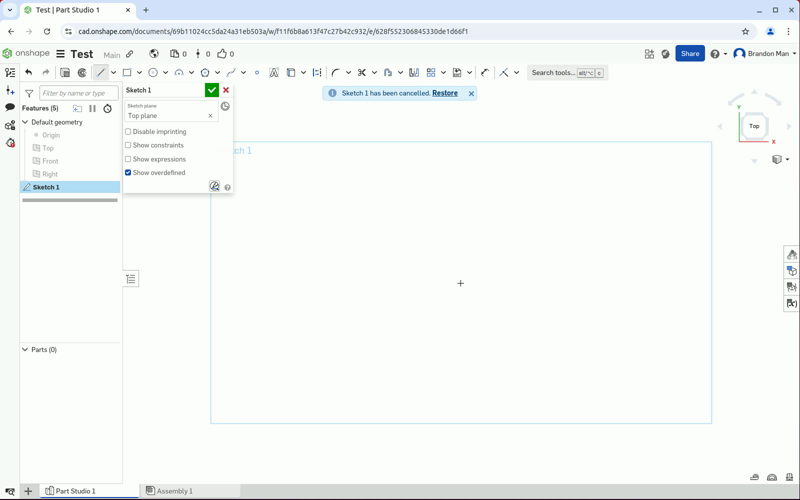
key_up(shift)
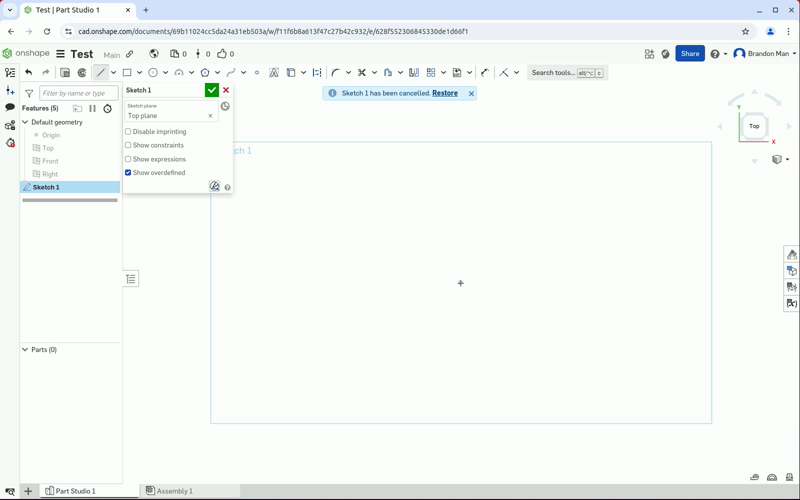
key_down(shift)
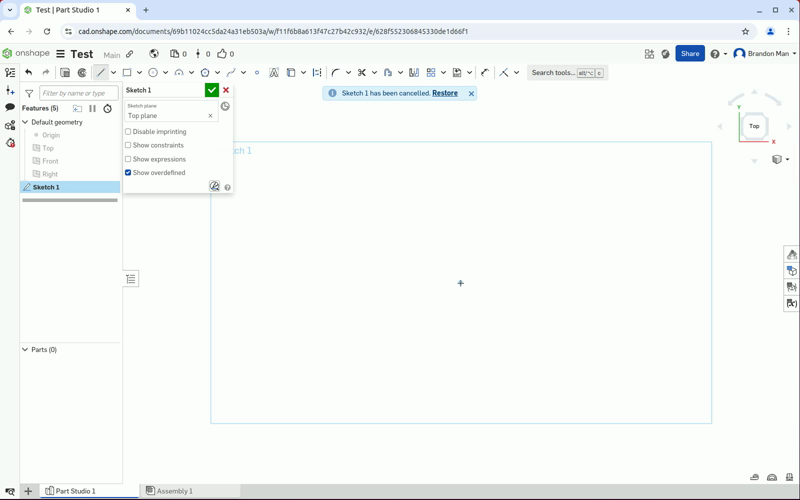
mouse_move(568, 282)
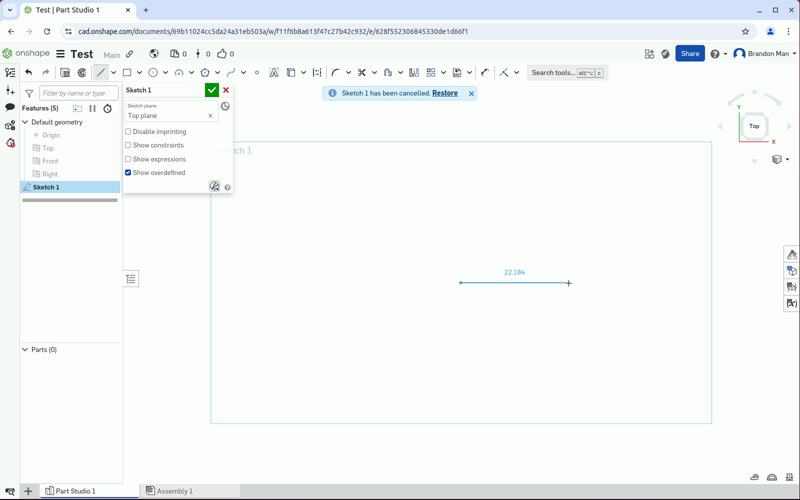
click(568, 282)
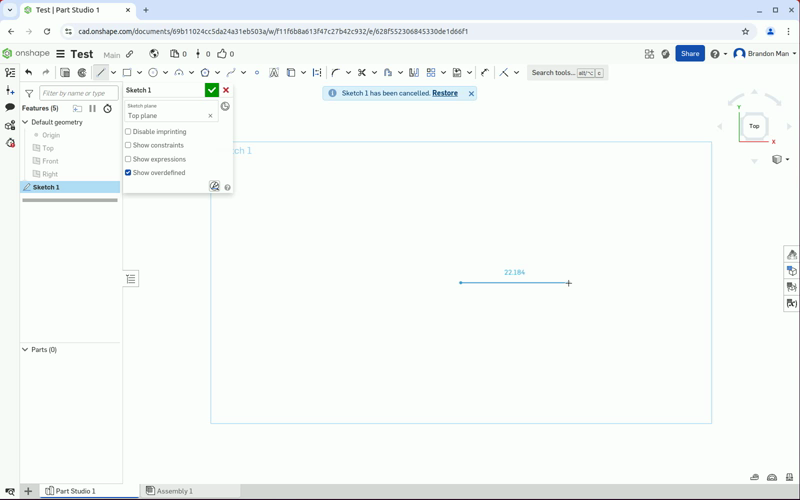
key_up(shift)
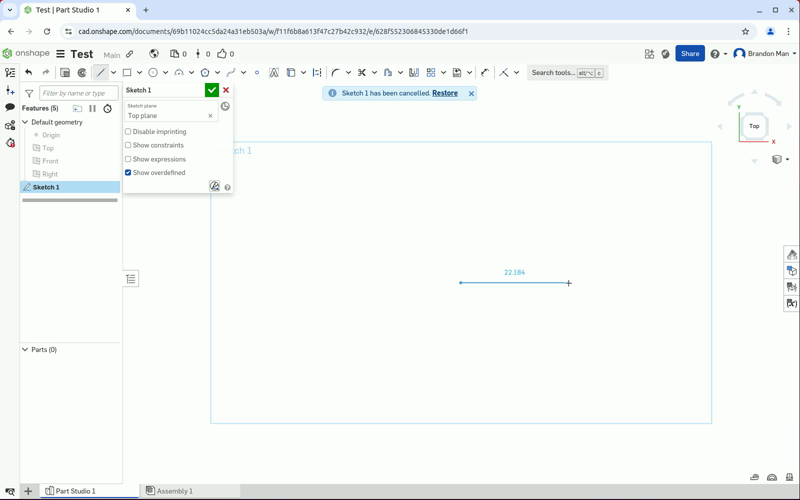
key_down(shift)
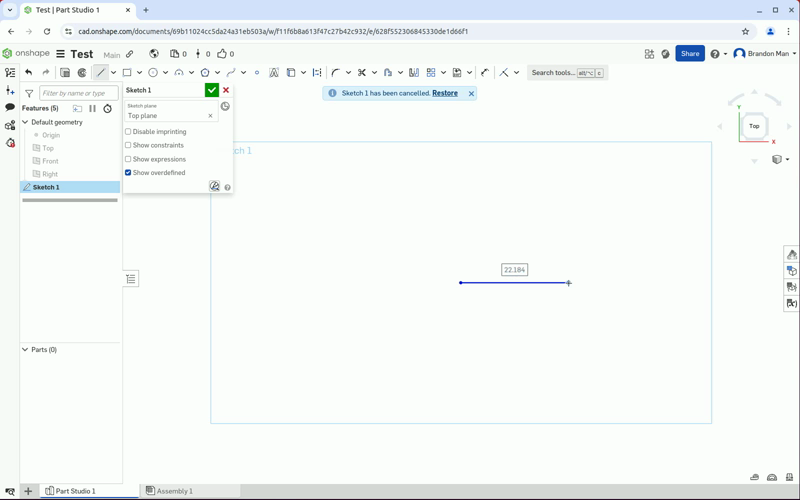
mouse_move(568, 170)
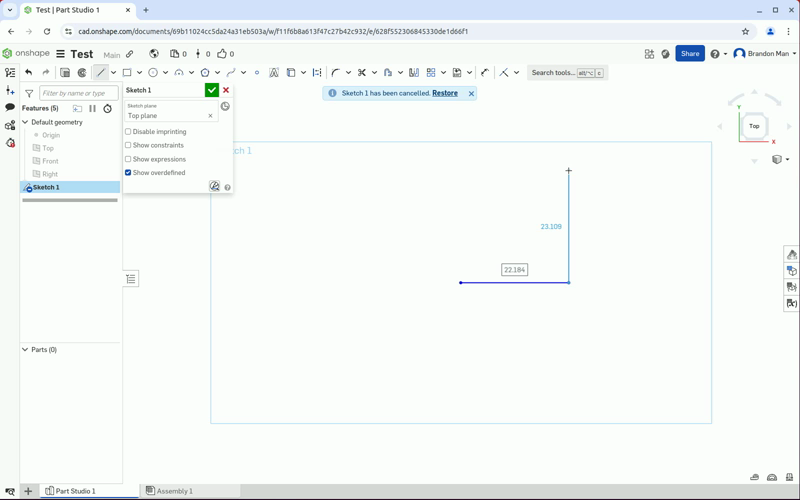
click(568, 170)
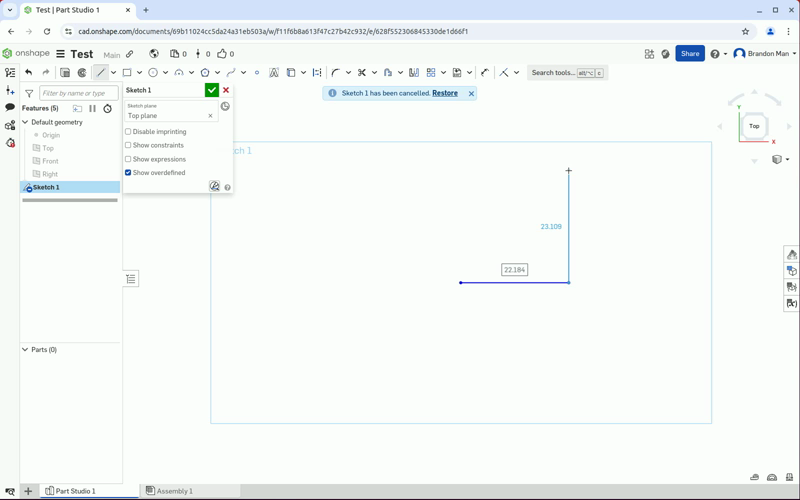
key_up(shift)
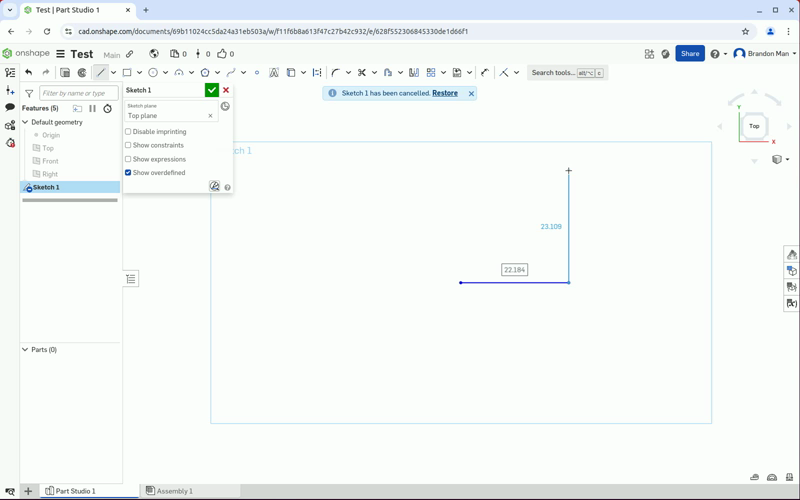
key_down(shift)
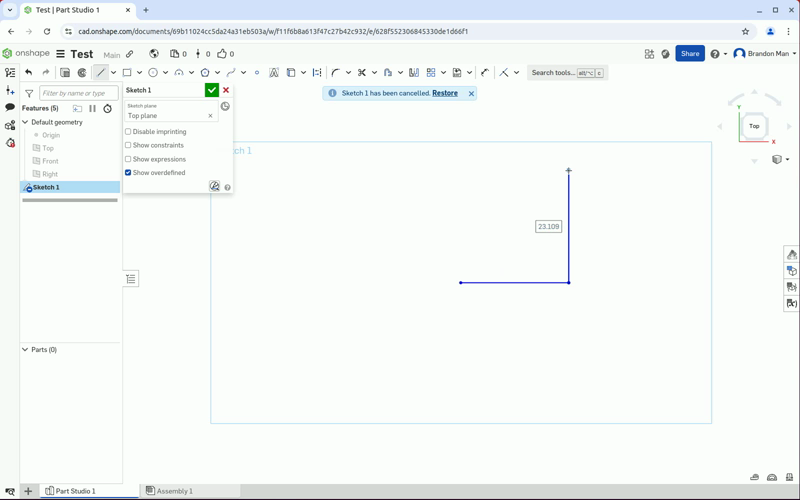
mouse_move(460, 170)
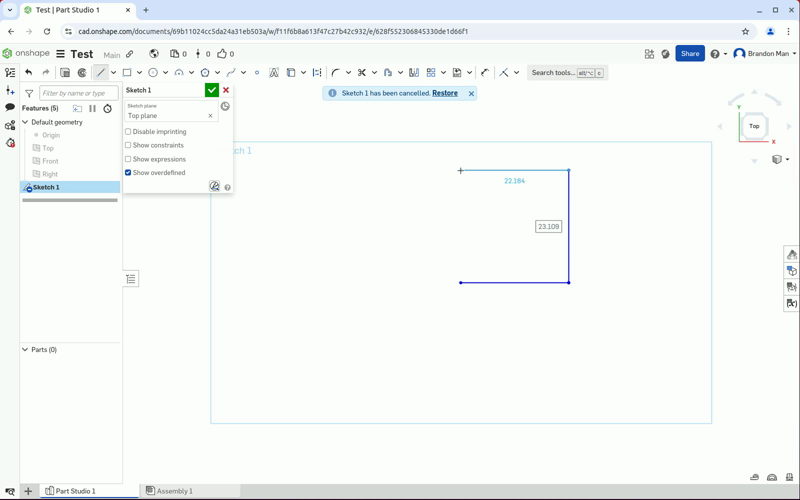
click(460, 170)
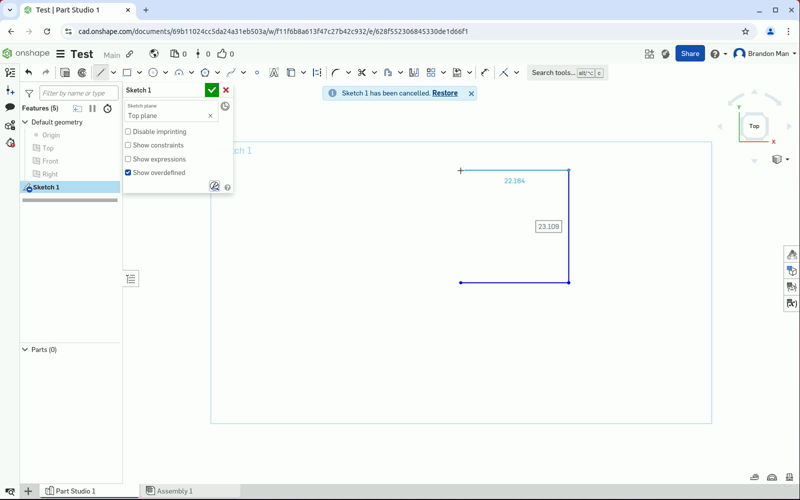
key_up(shift)
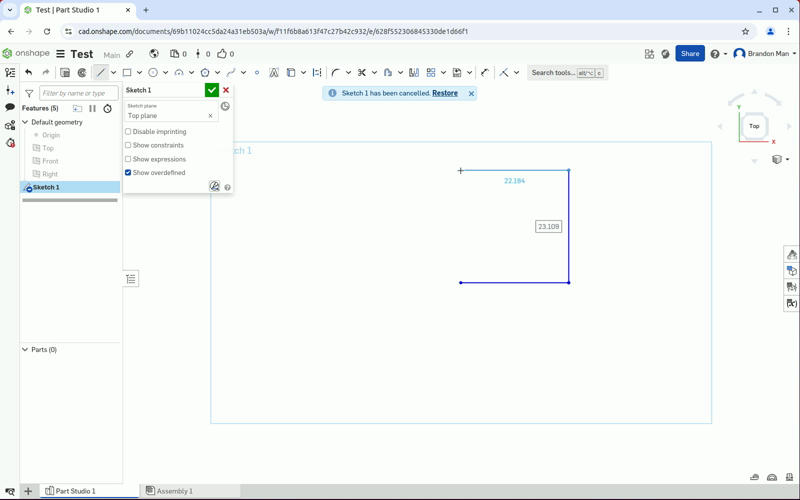
key_down(shift)
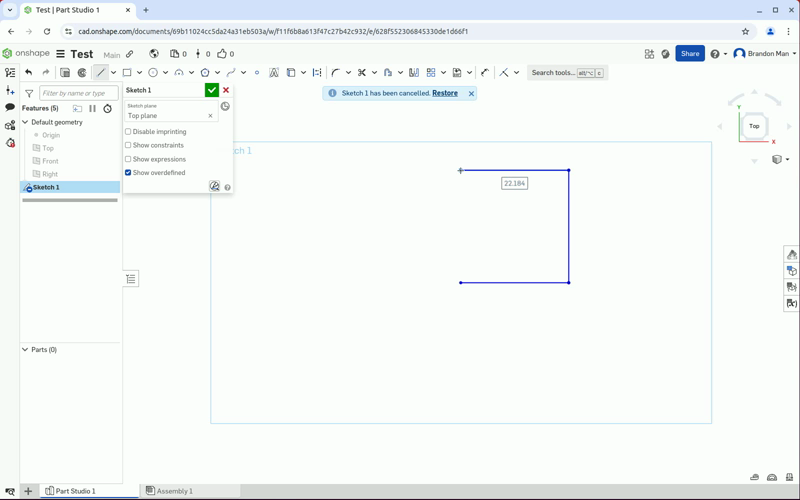
mouse_move(460, 282)
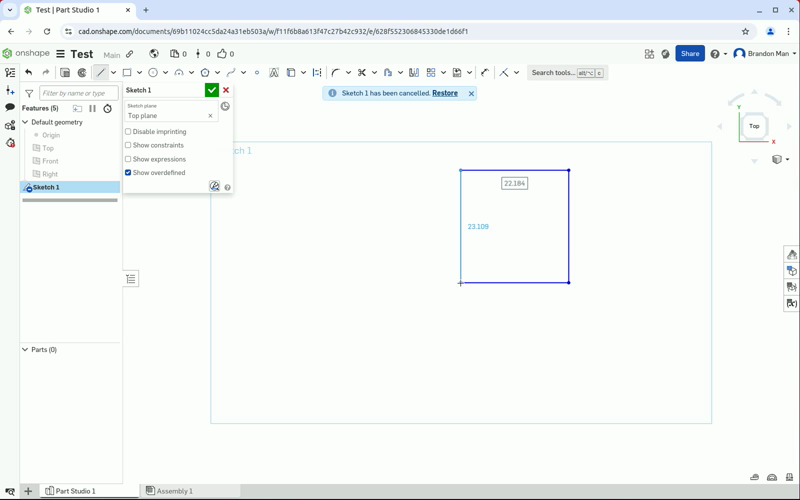
key_up(shift)
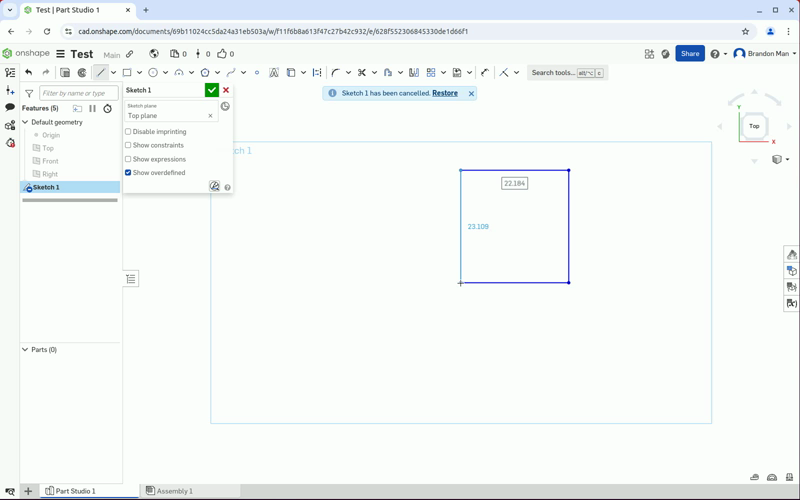
click(460, 282)
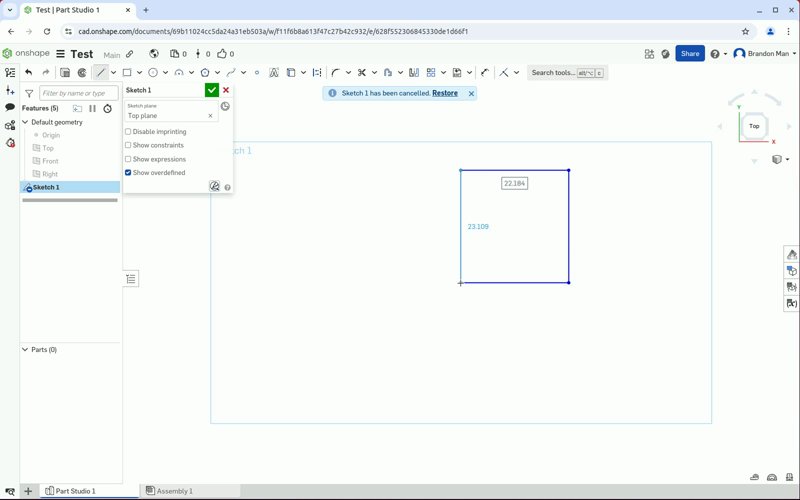
key(esc)
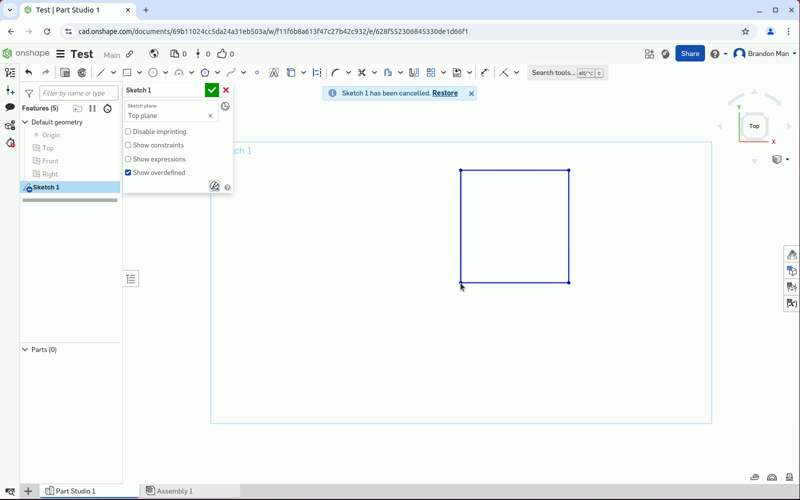
mouse_move(505, 265)
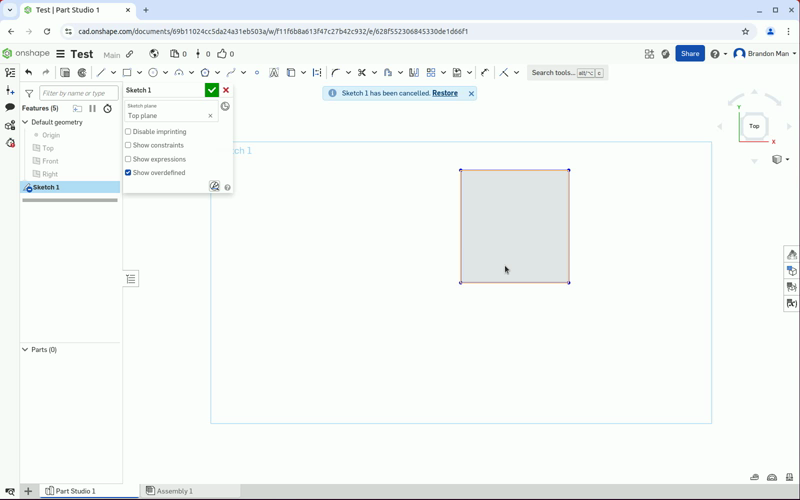
click(505, 265)
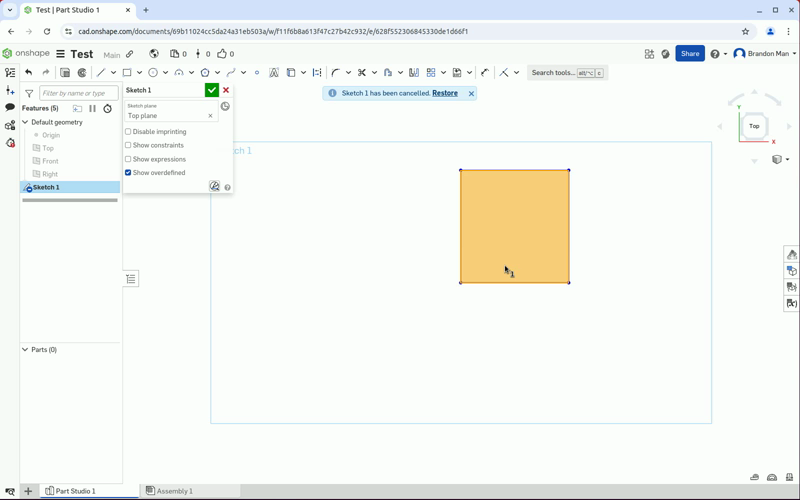
mouse_move(73, 352)
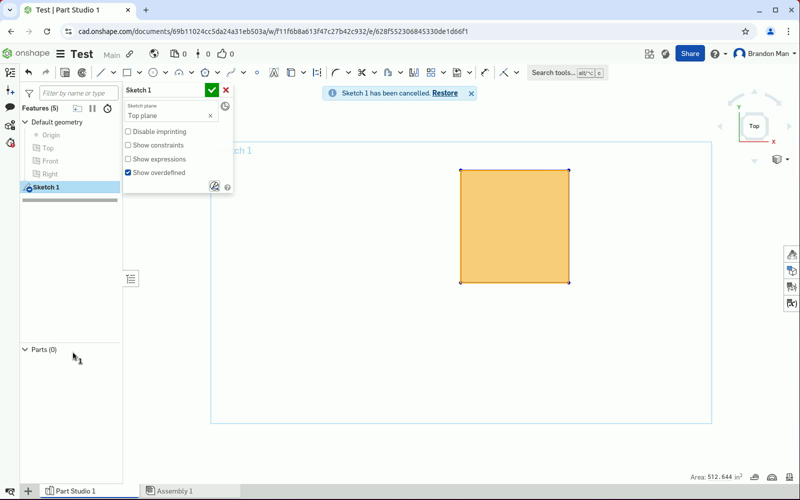
key(shift+y)
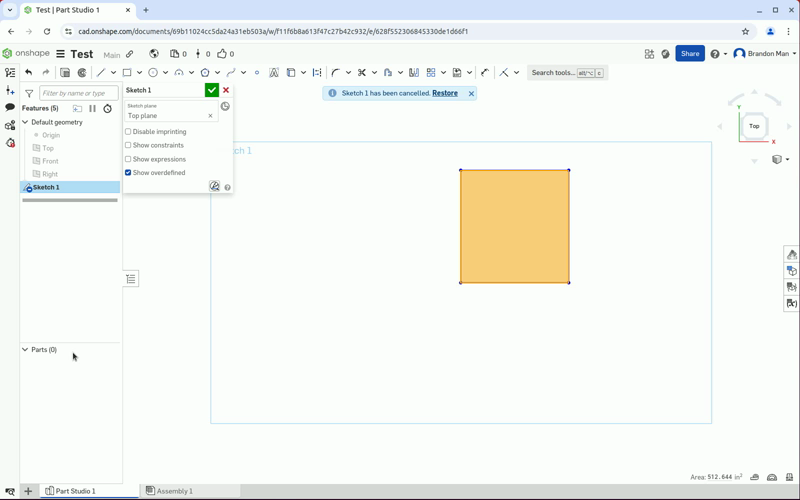
key(shift+e)
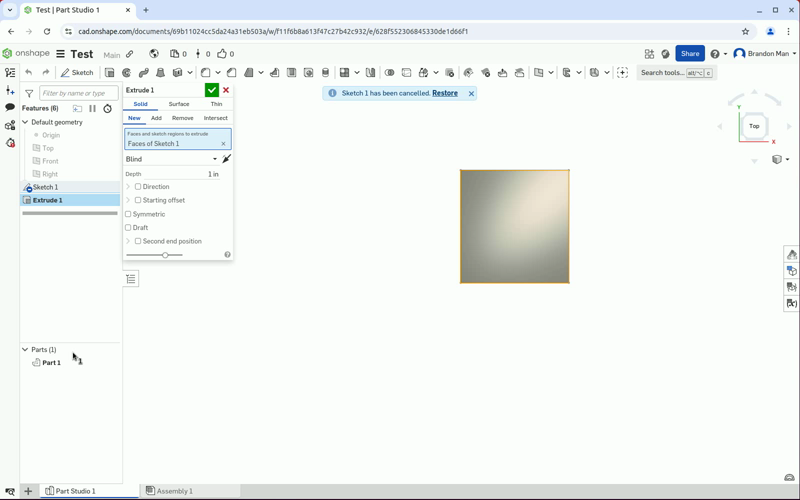
mouse_move(143, 106)
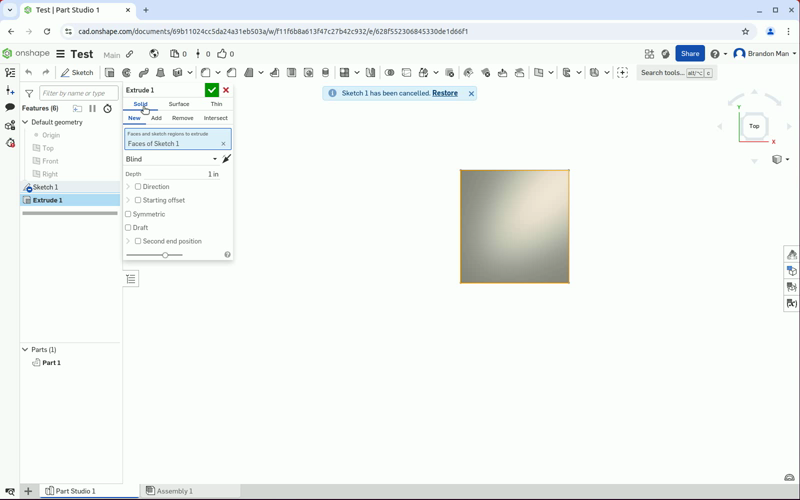
click(143, 106)
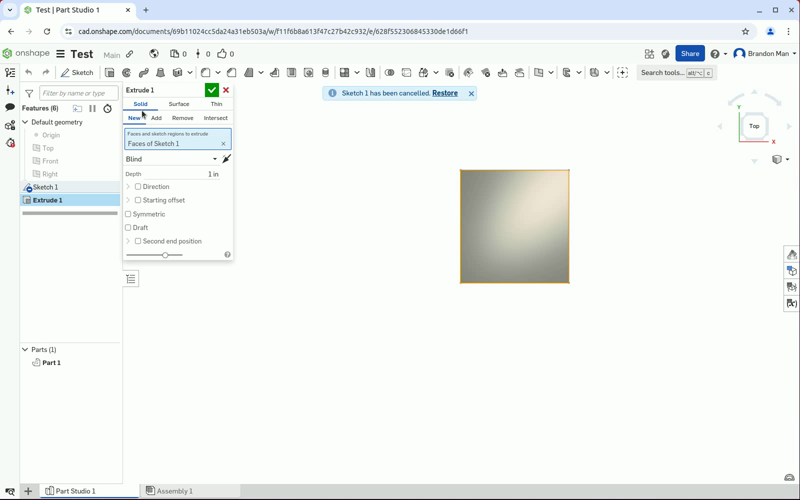
mouse_move(137, 120)
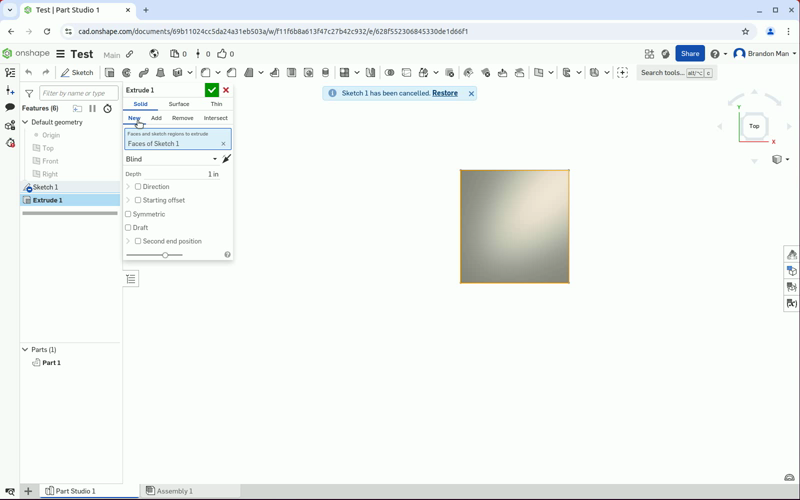
click(137, 120)
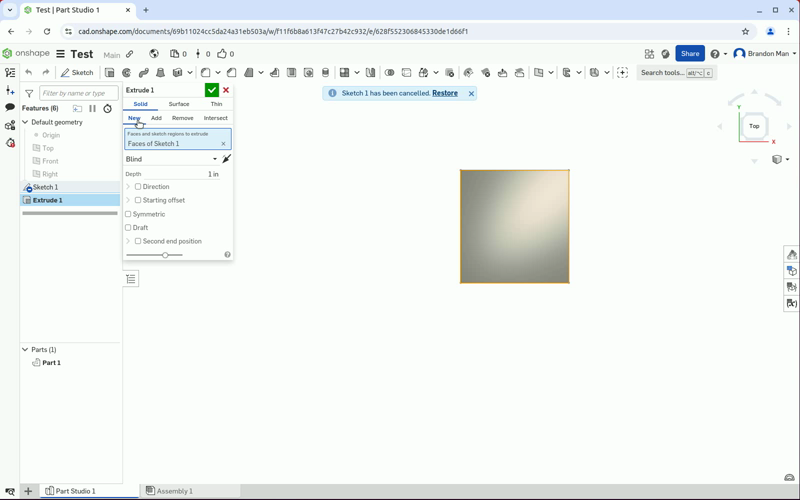
key(tab, 4)
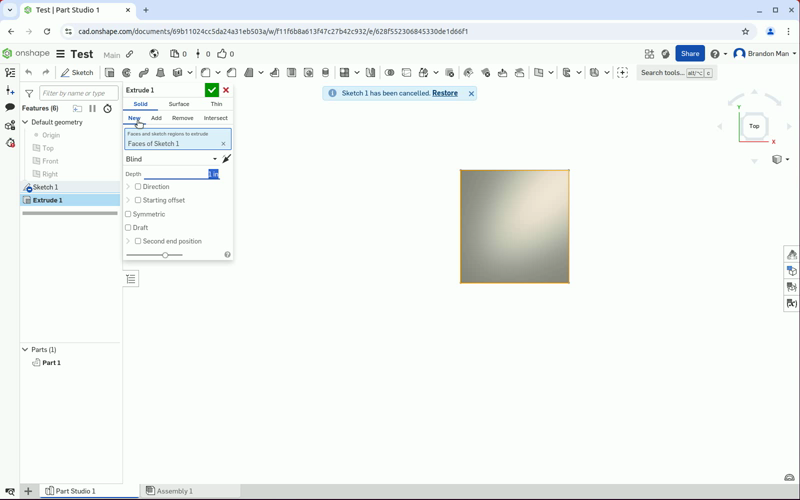
text(6.74)
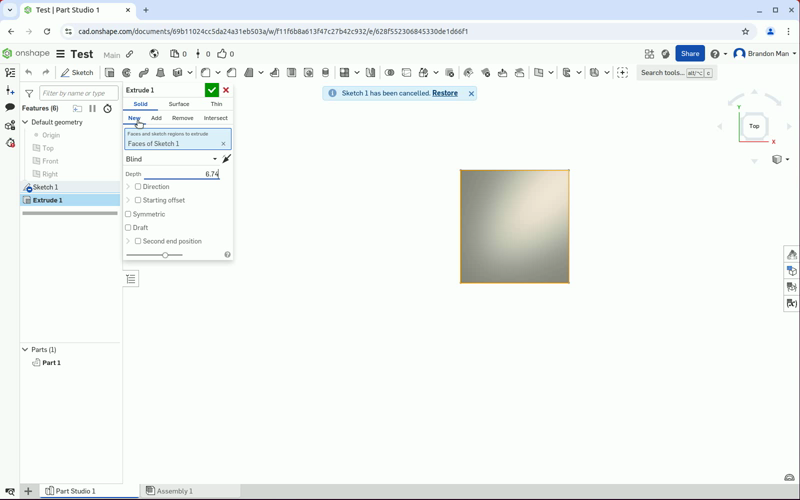
key(enter)
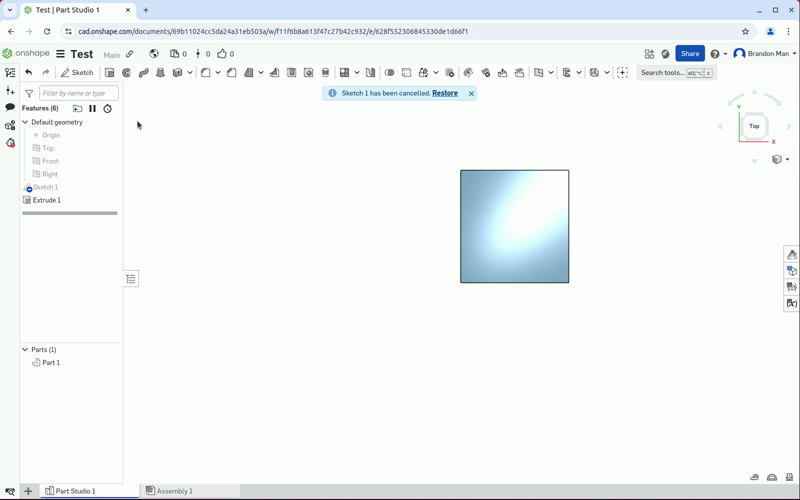
key(shift+h)
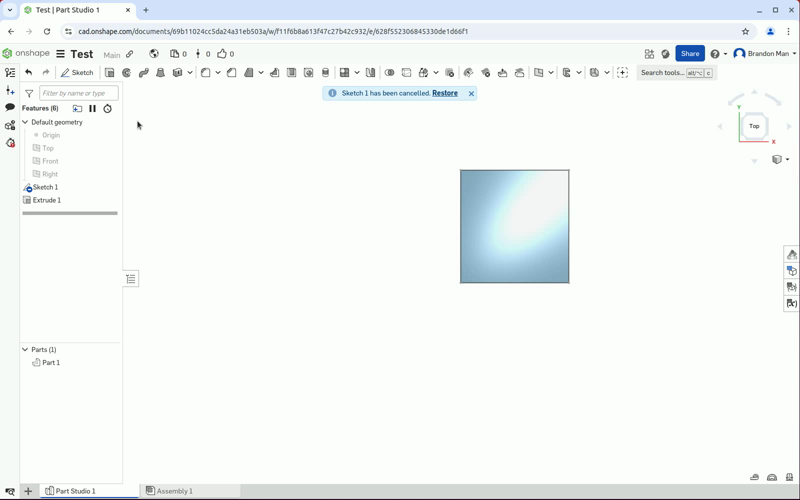
key(shift+h)
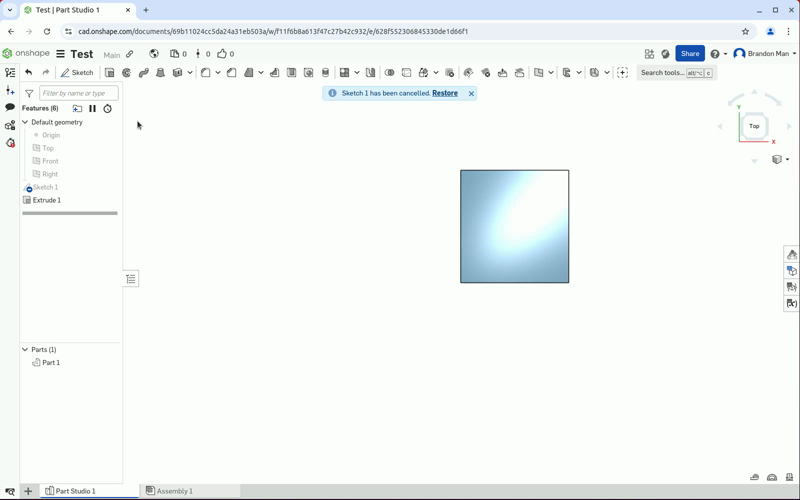
mouse_move(73, 189)
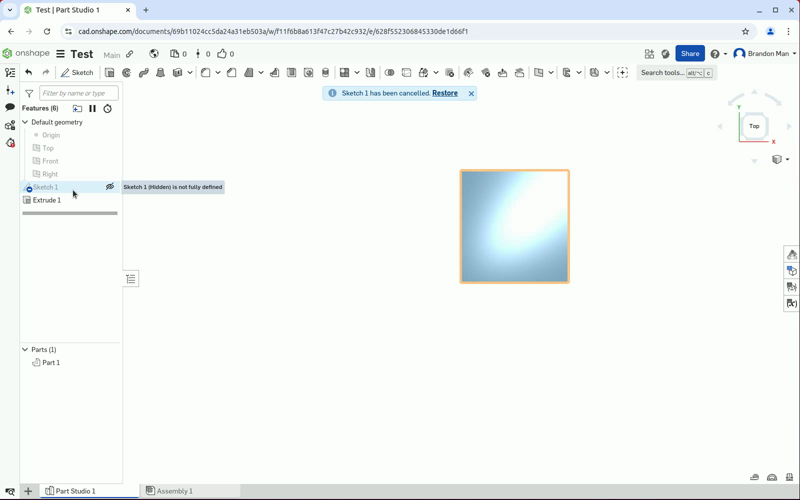
click(73, 189)
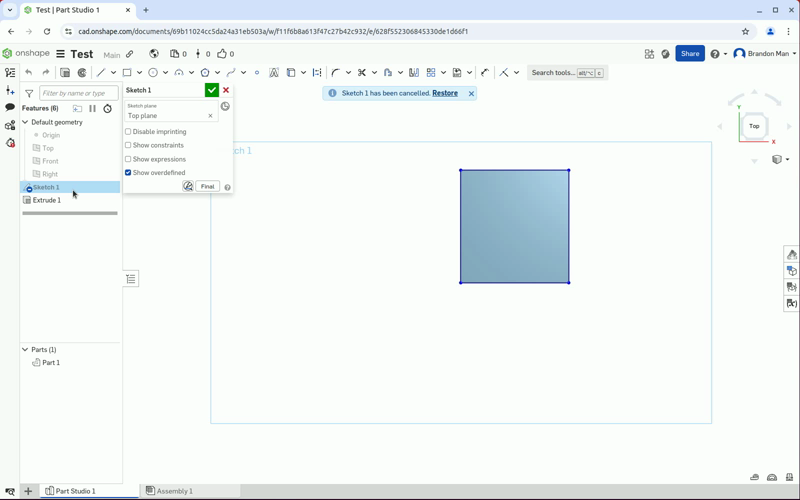
mouse_move(229, 92)
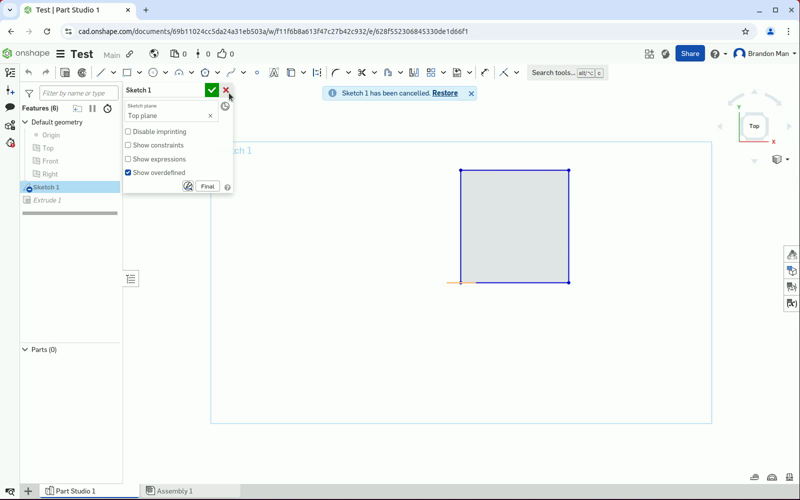
click(229, 92)
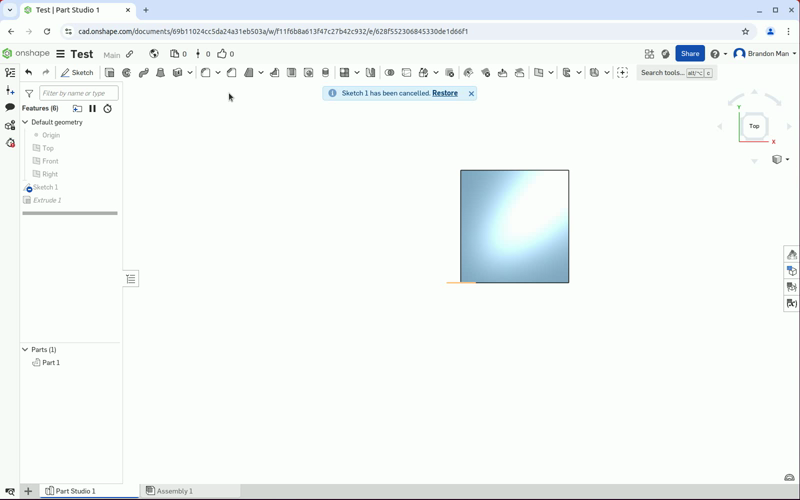
mouse_move(541, 75)
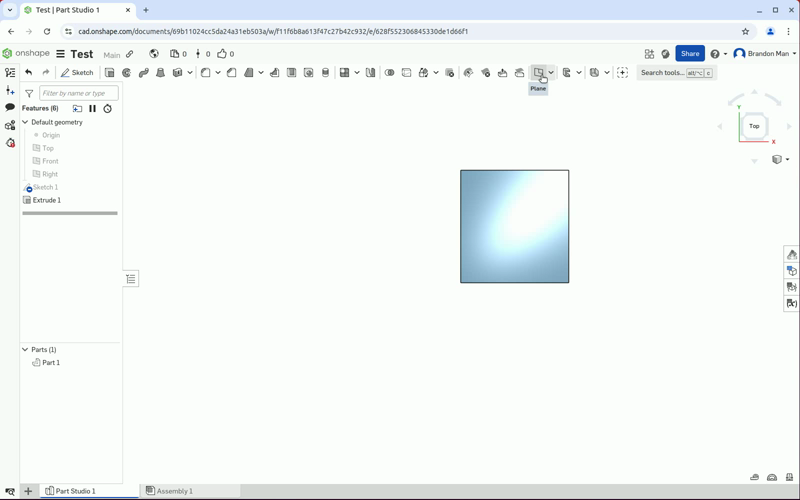
click(541, 75)
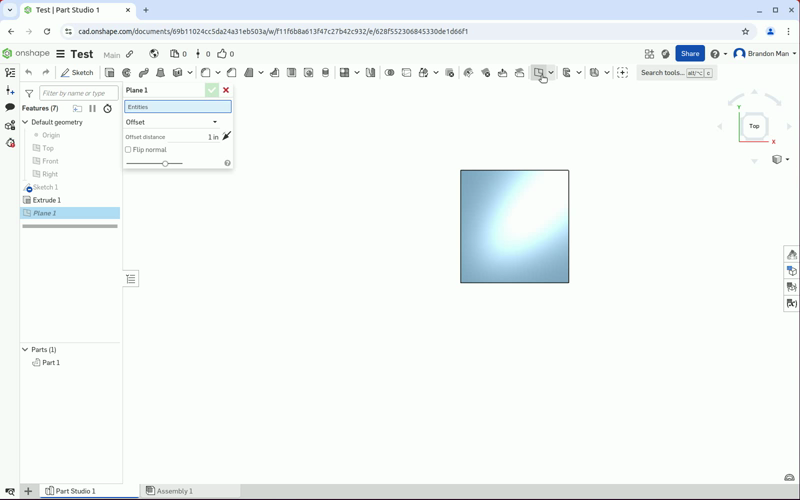
mouse_move(73, 150)
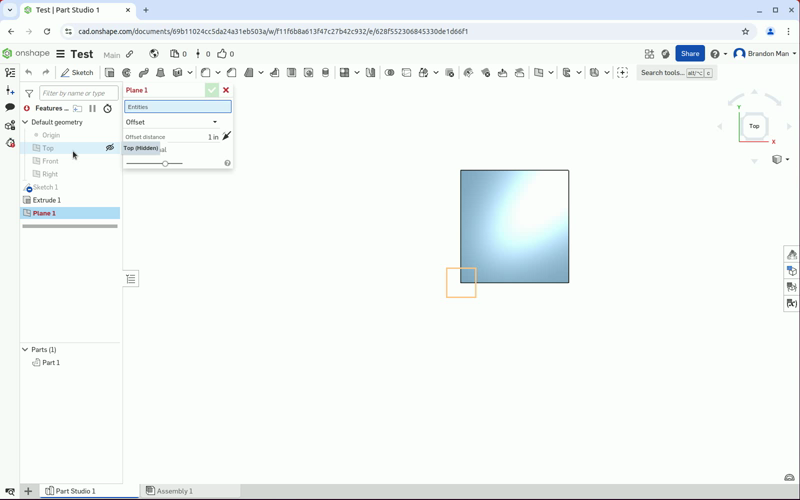
click(73, 150)
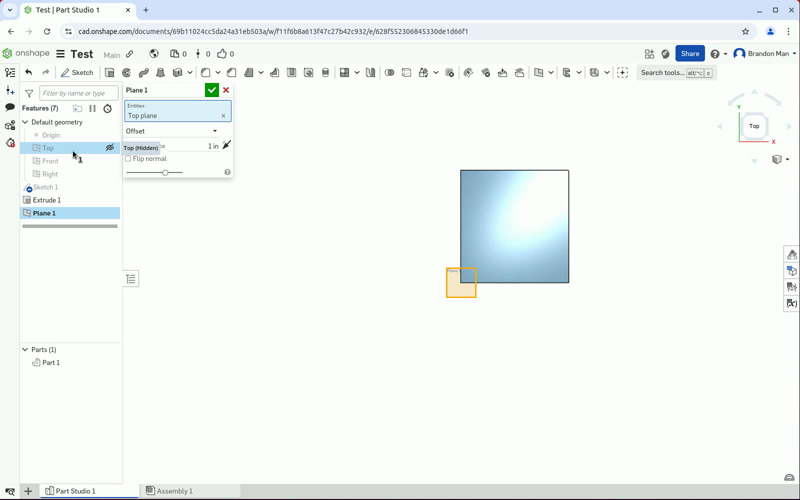
key(tab, 2)
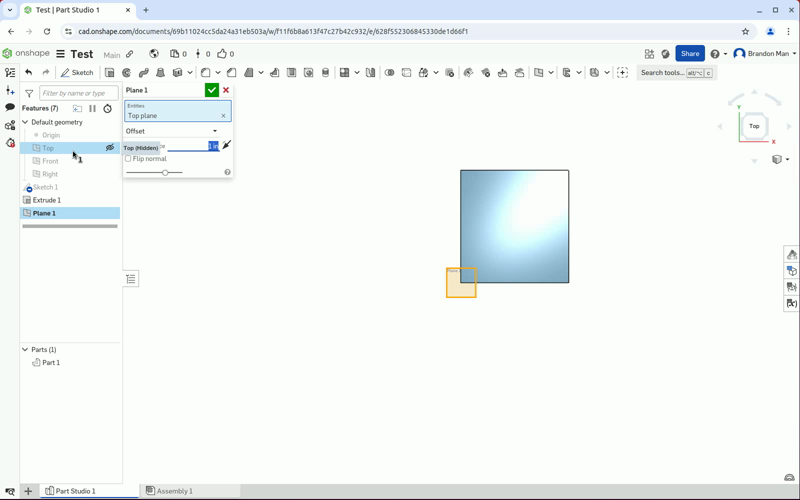
text(6.748)
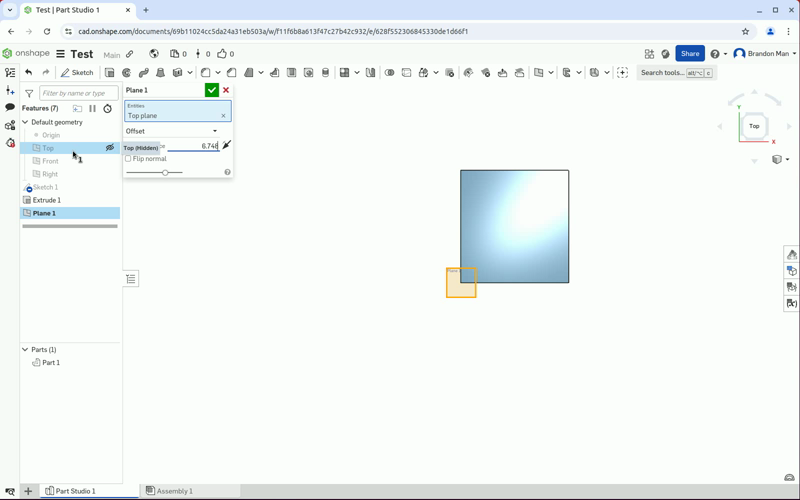
key(enter, 2)
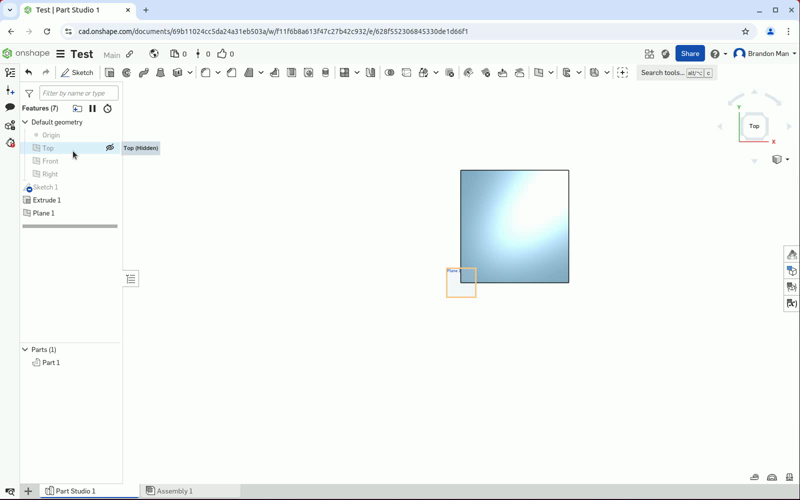
key(shift+s)
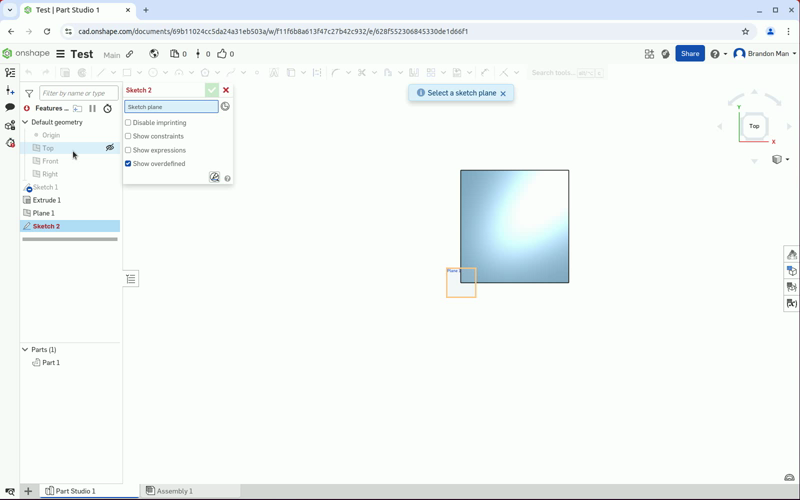
mouse_move(73, 215)
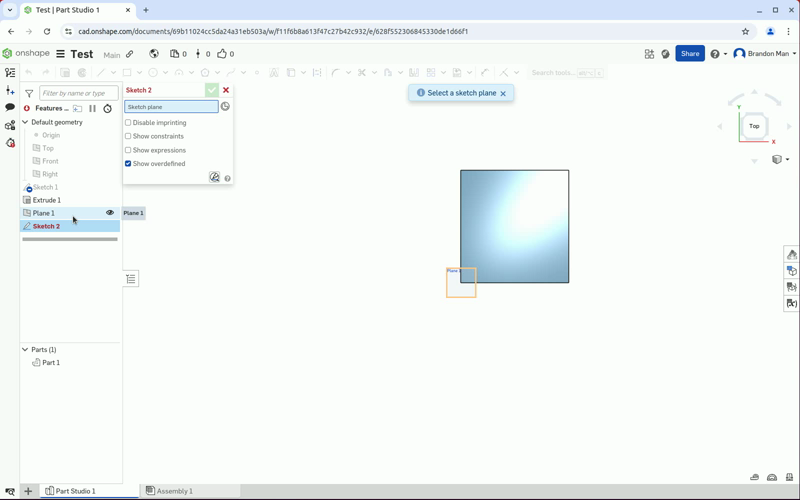
click(73, 215)
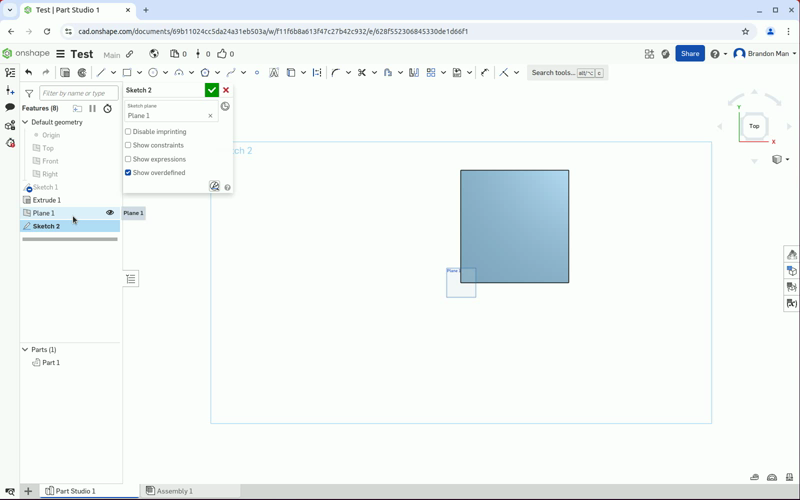
mouse_move(73, 352)
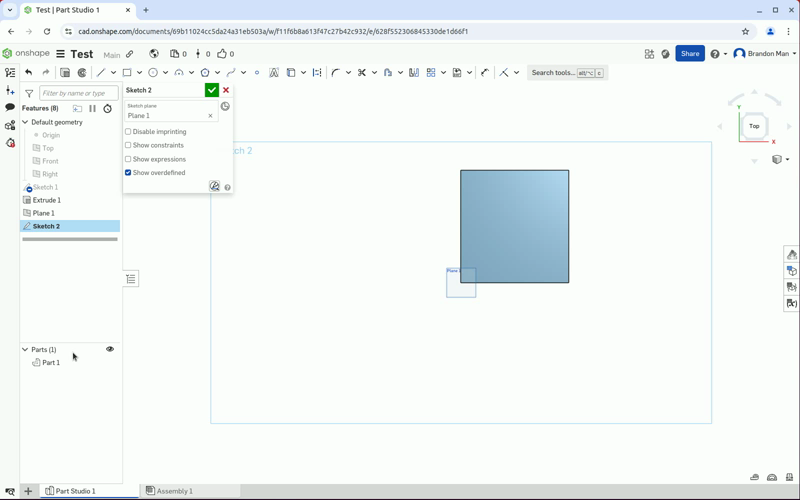
key(y)
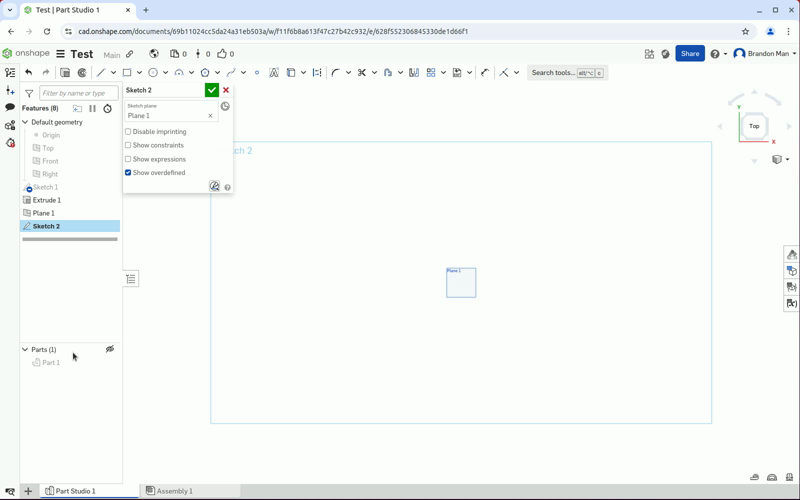
key(l)
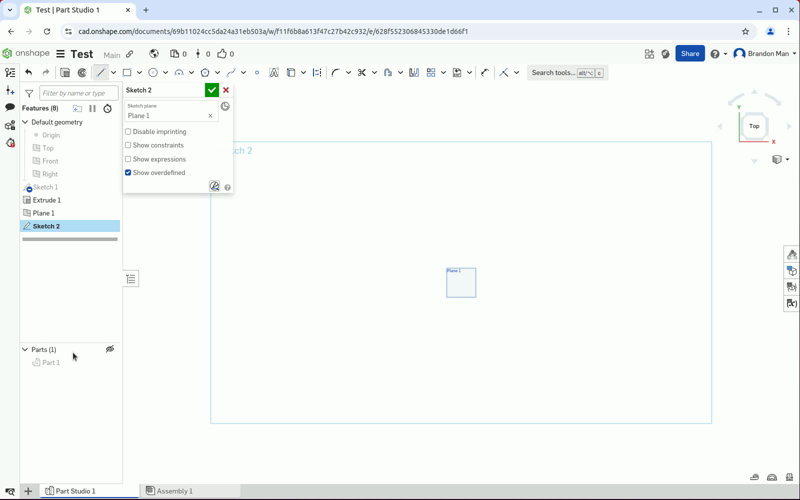
key_down(shift)
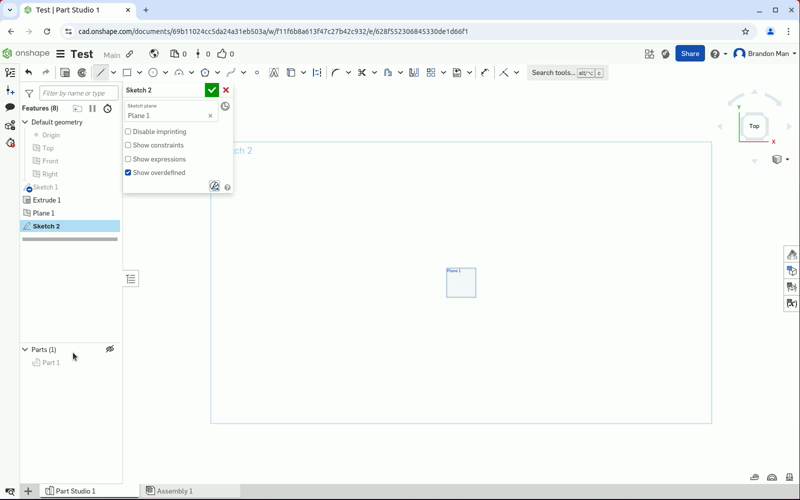
mouse_move(460, 282)
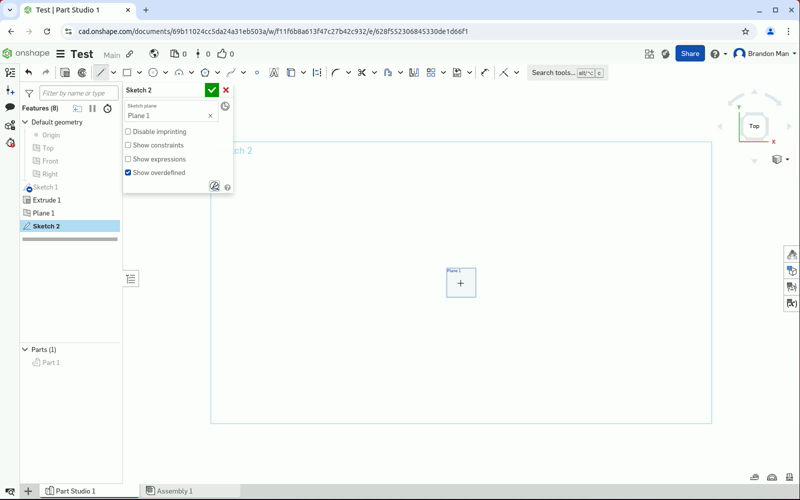
click(460, 282)
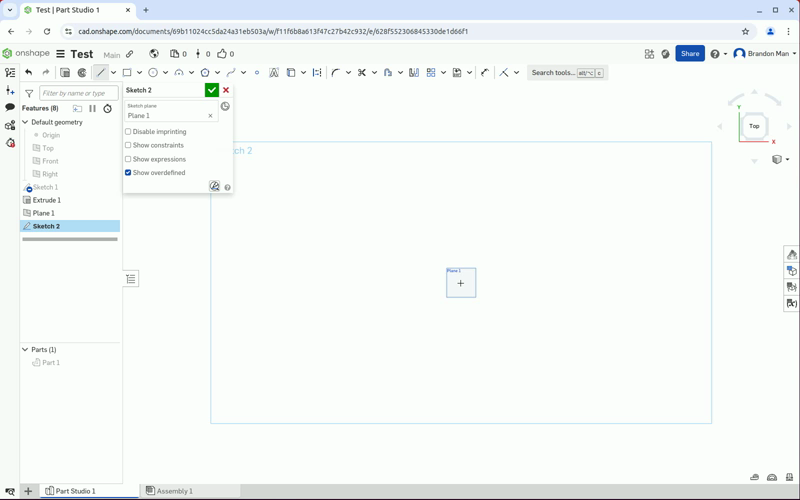
key_up(shift)
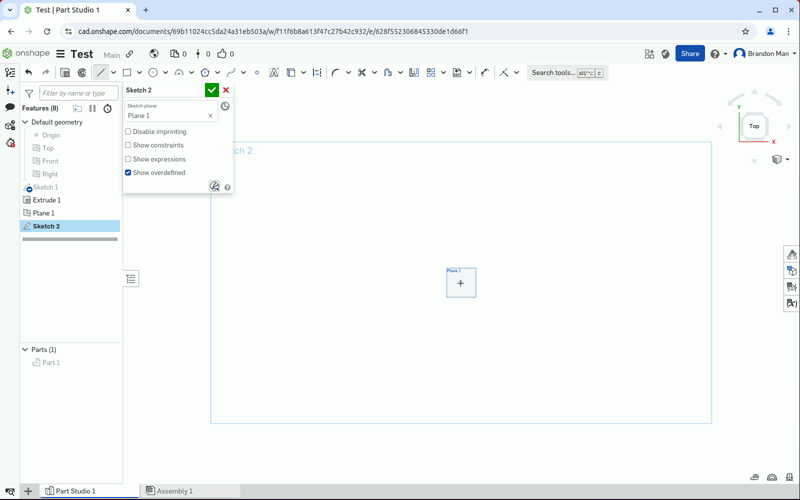
key_down(shift)
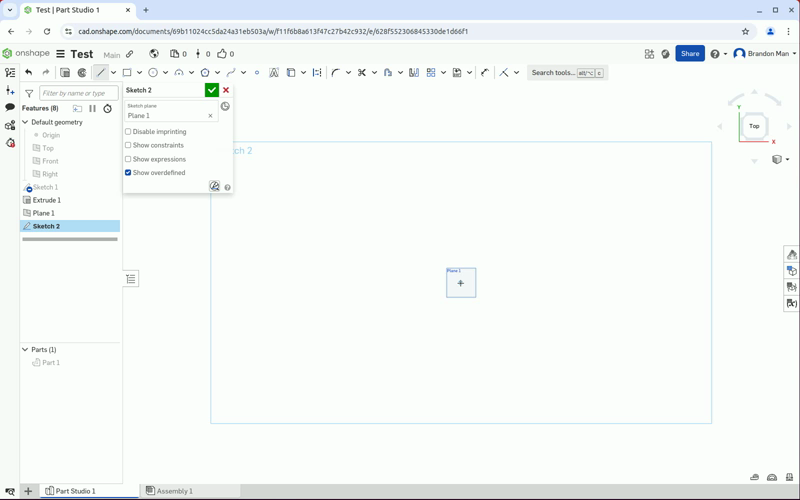
mouse_move(568, 282)
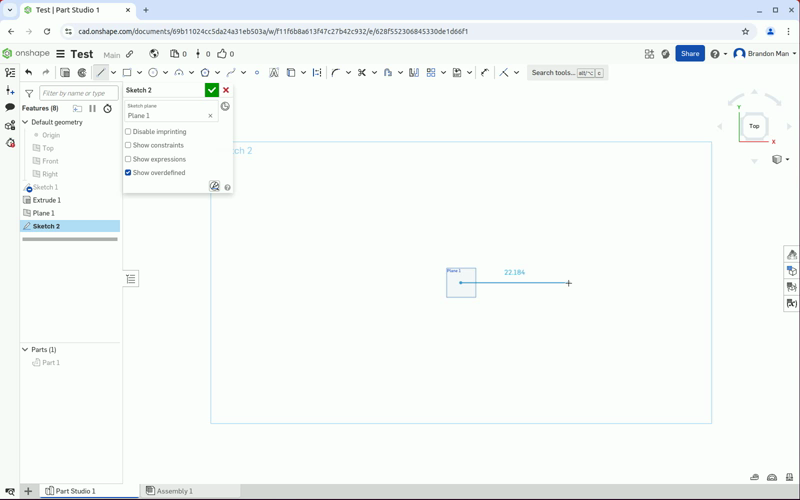
click(568, 282)
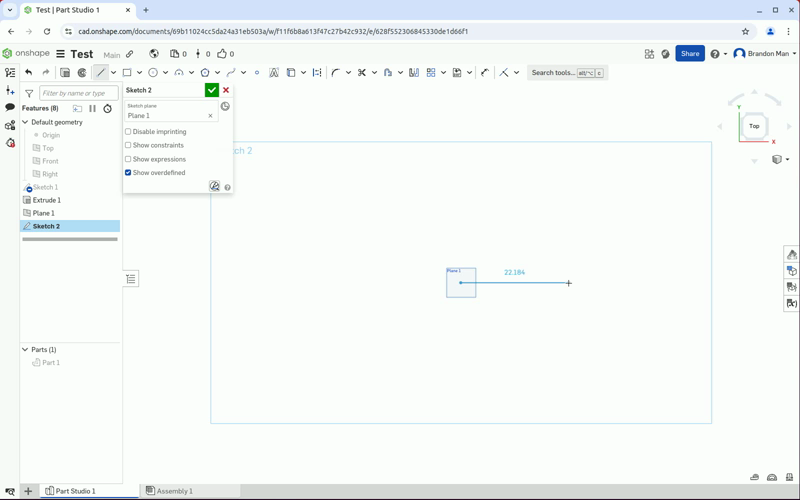
key_up(shift)
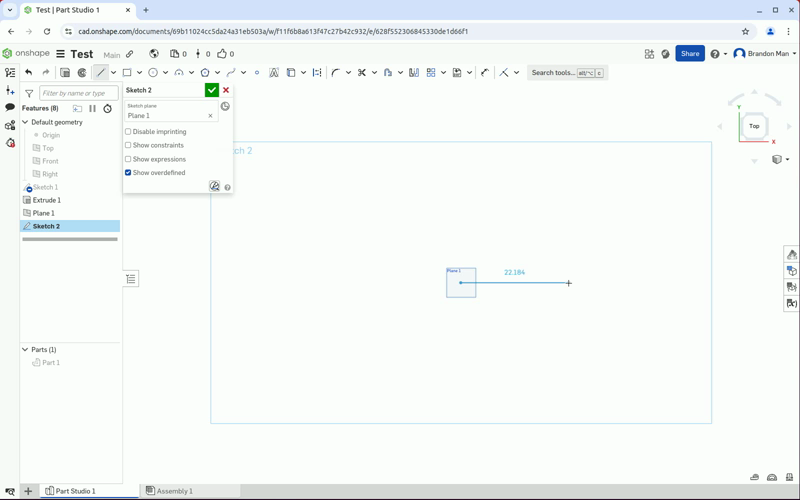
key_down(shift)
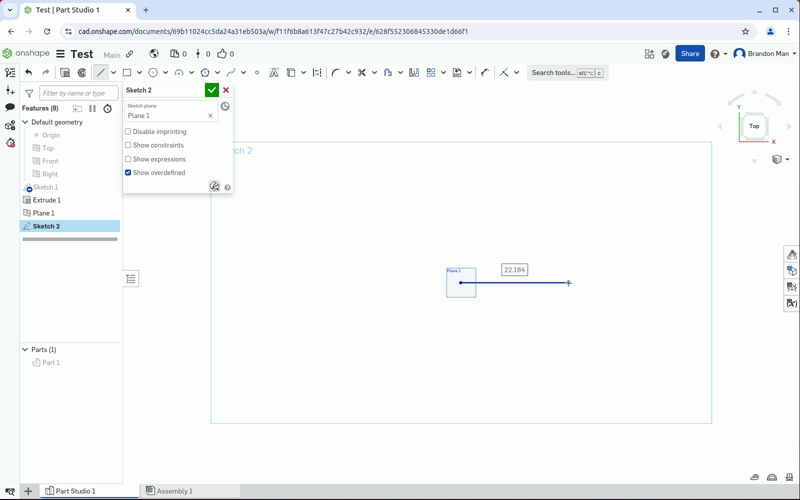
mouse_move(589, 282)
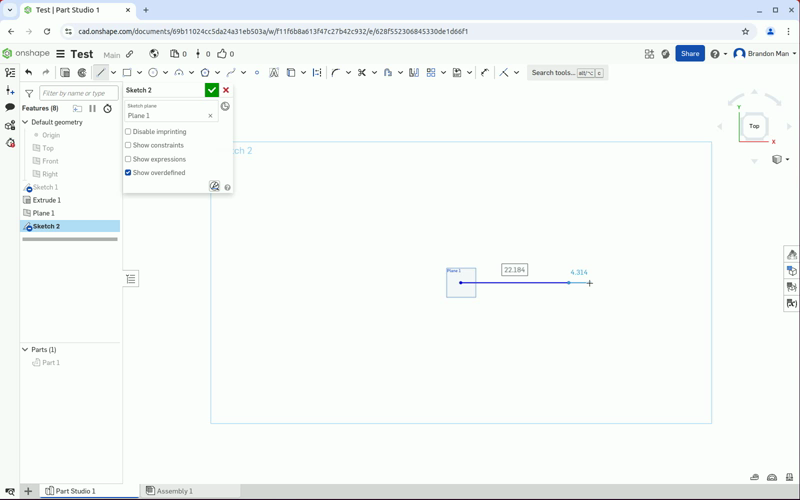
mouse_move(568, 249)
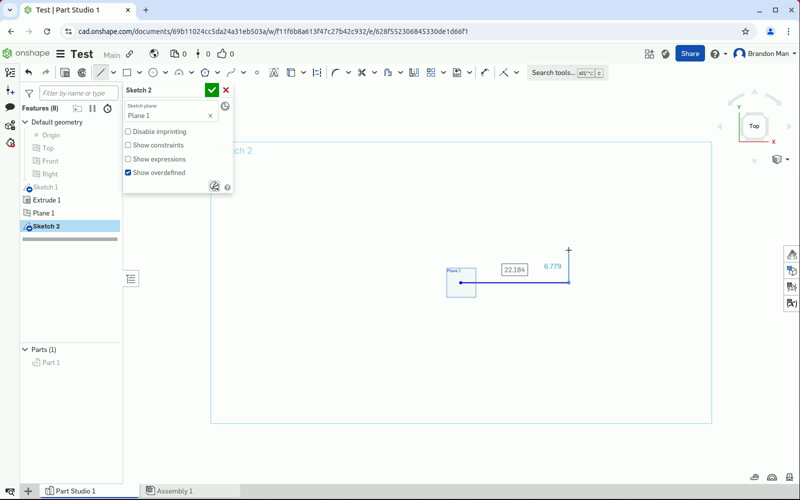
click(568, 249)
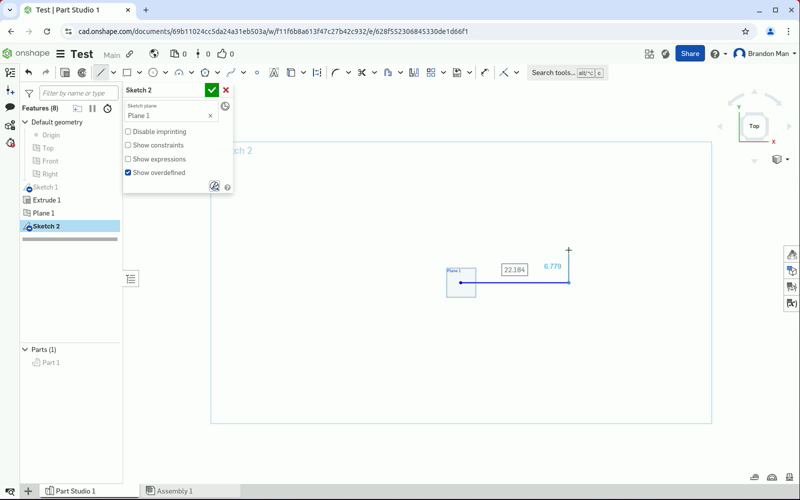
key_up(shift)
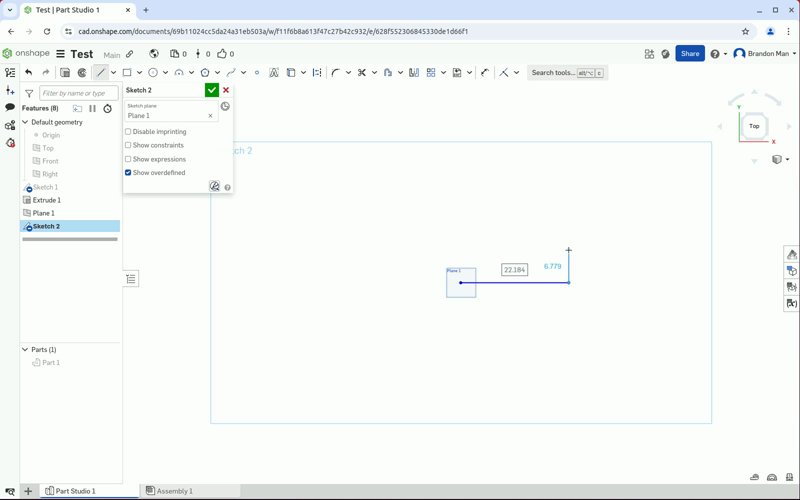
key_down(shift)
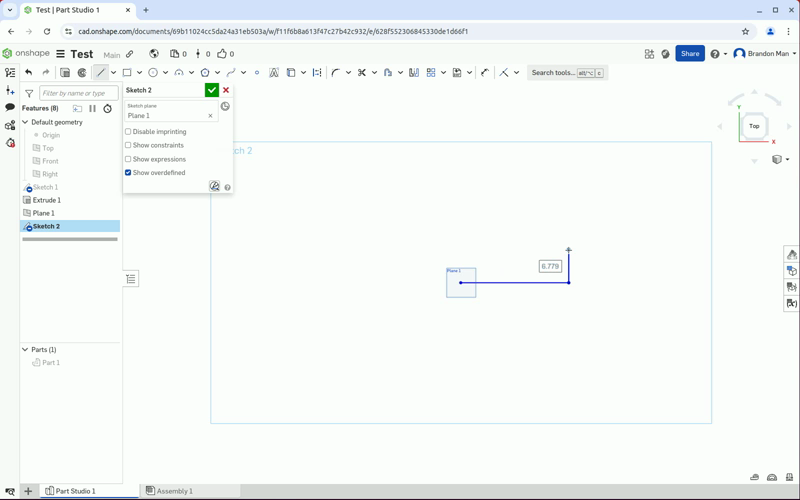
mouse_move(460, 249)
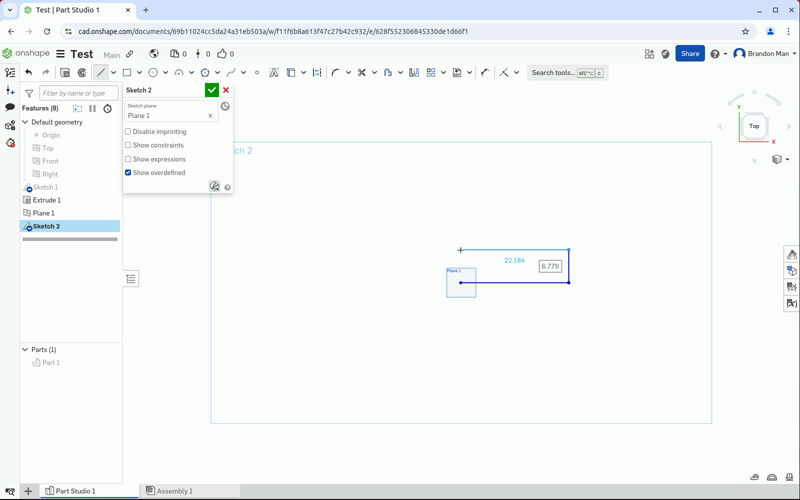
click(460, 249)
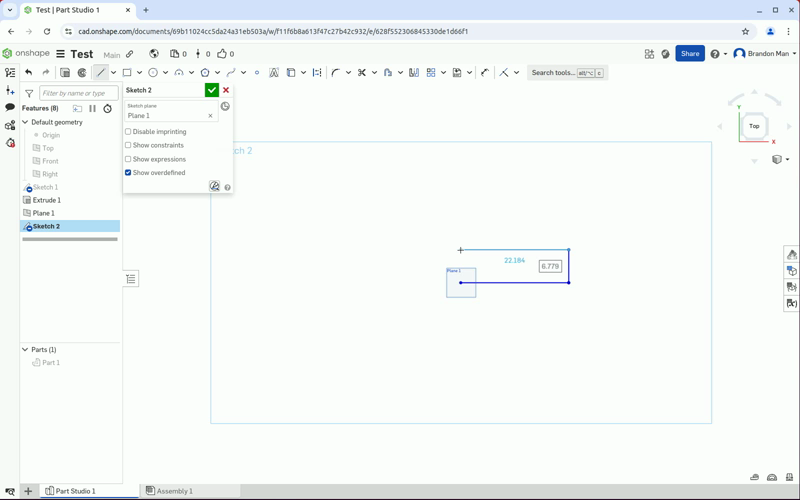
key_up(shift)
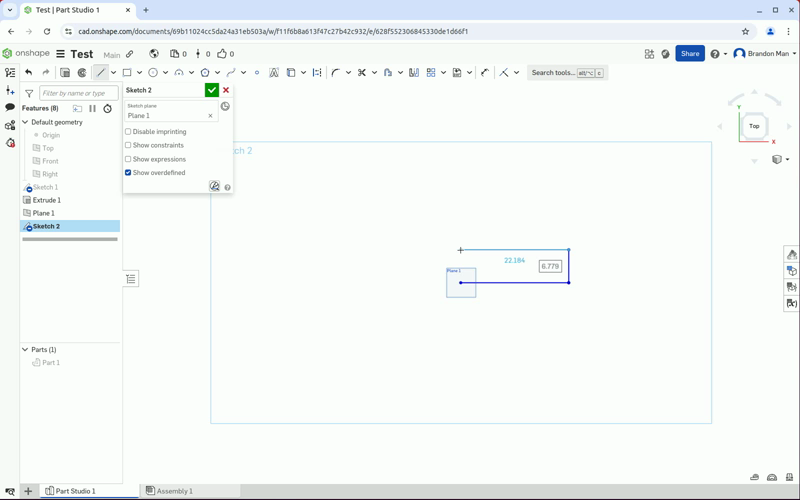
mouse_move(490, 249)
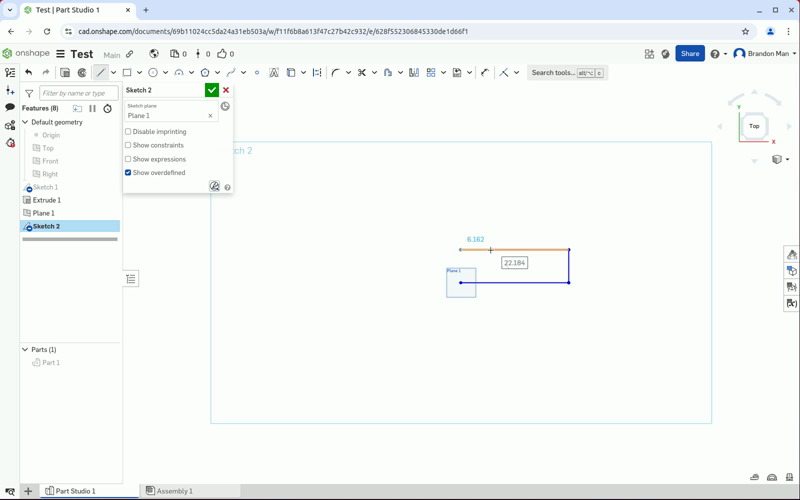
key_down(shift)
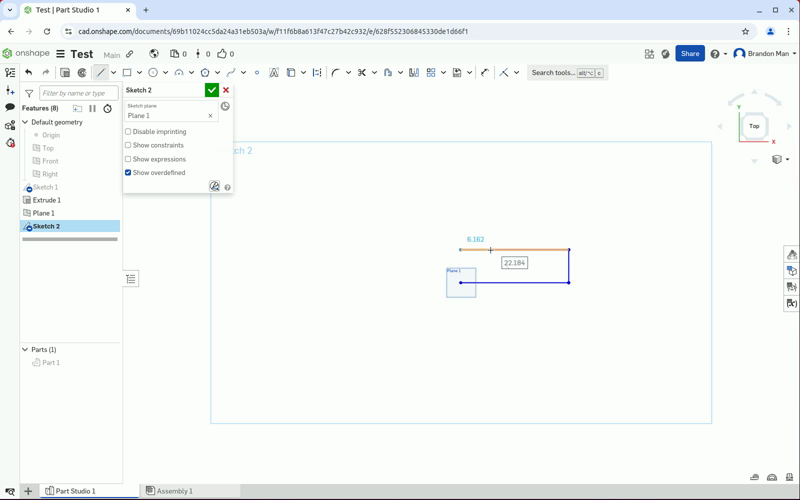
mouse_move(460, 282)
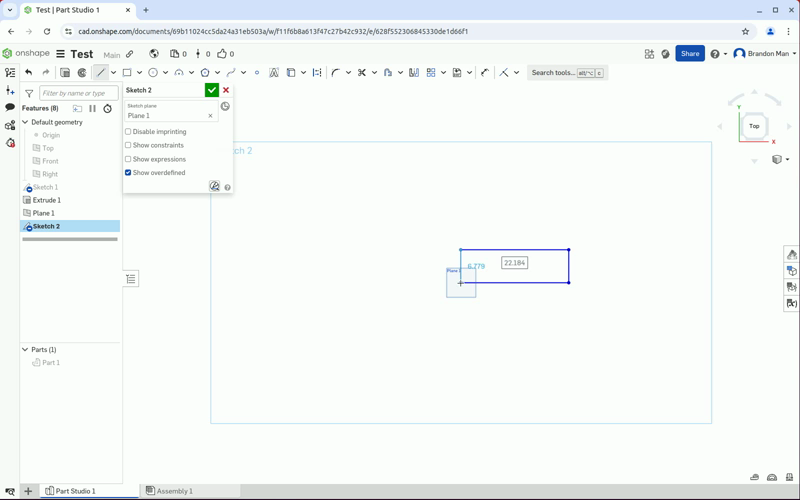
key_up(shift)
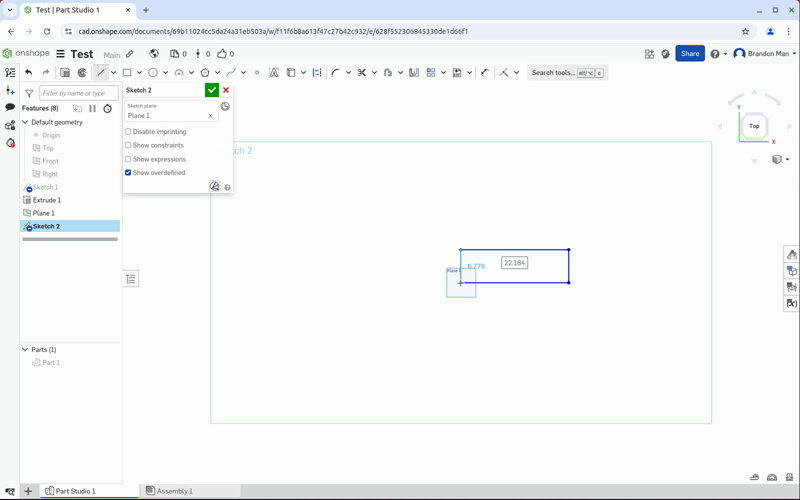
click(460, 282)
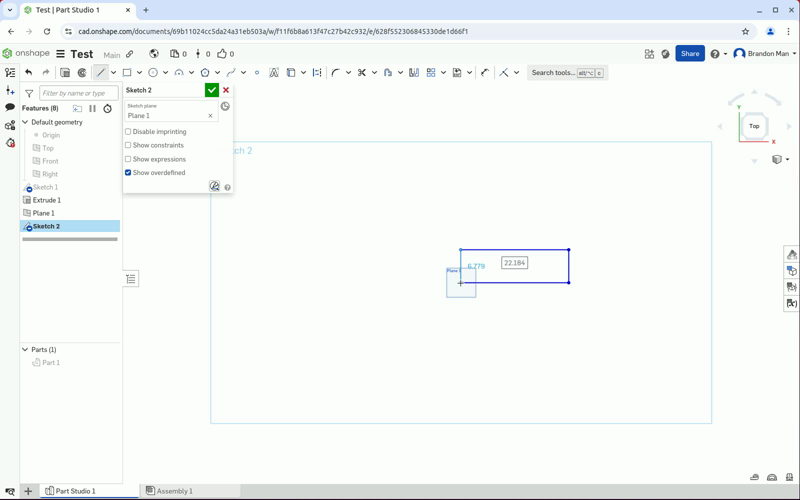
key(esc)
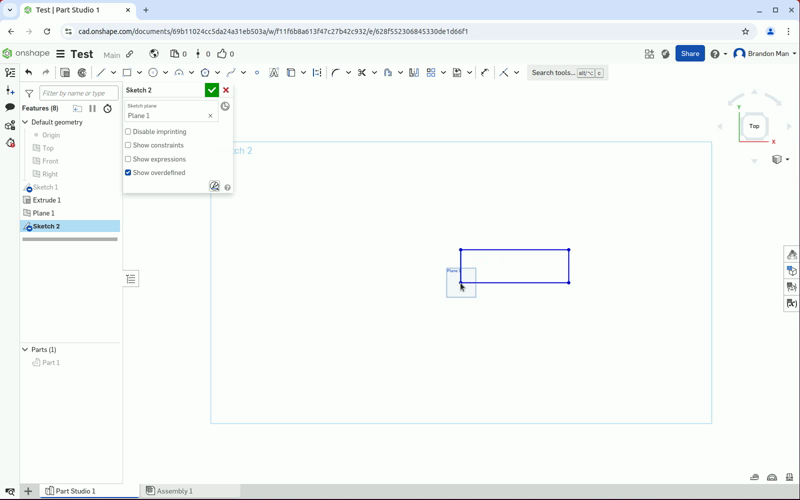
mouse_move(561, 253)
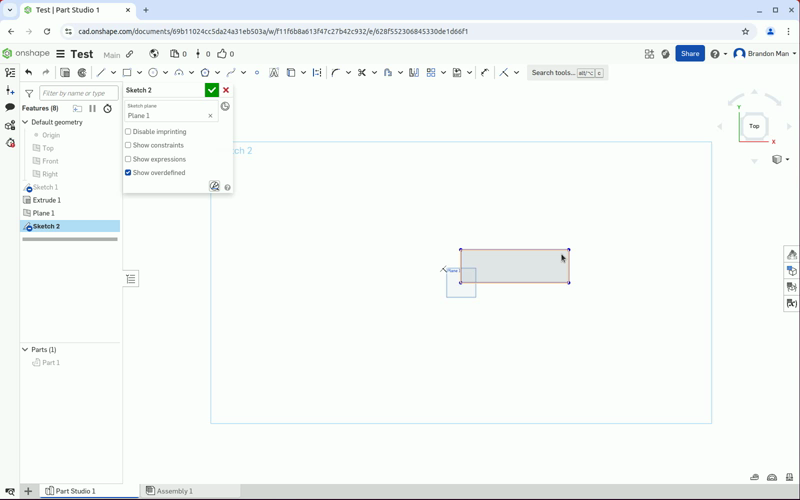
click(561, 253)
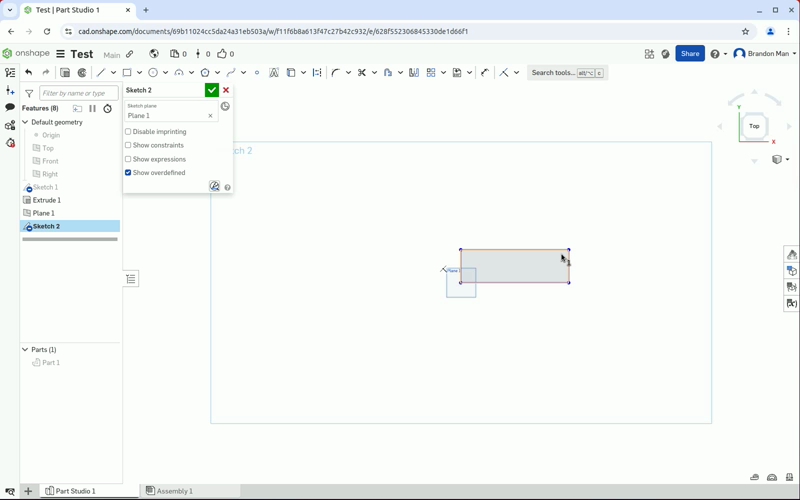
mouse_move(73, 352)
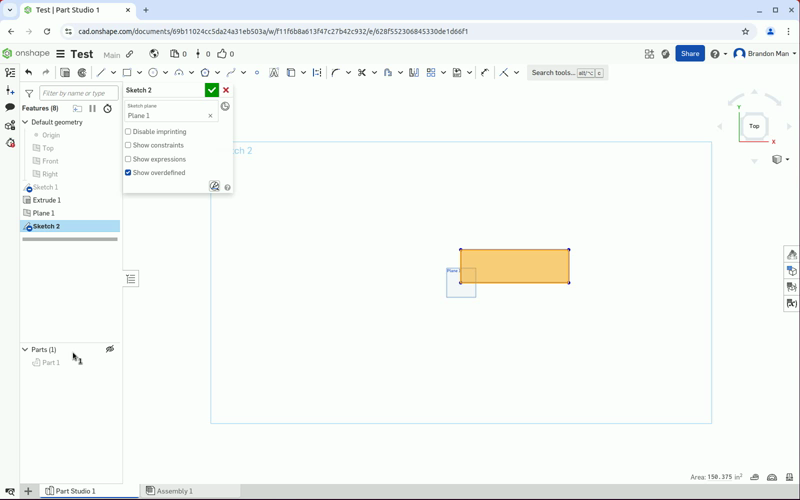
key(shift+y)
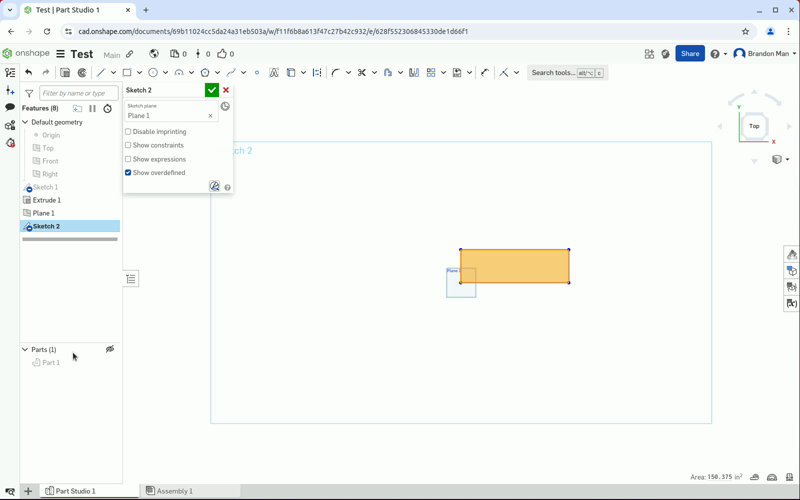
key(shift+e)
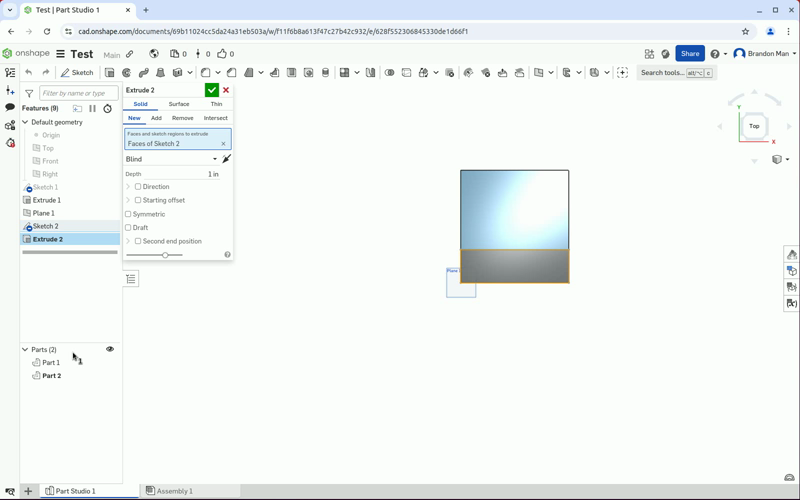
mouse_move(143, 106)
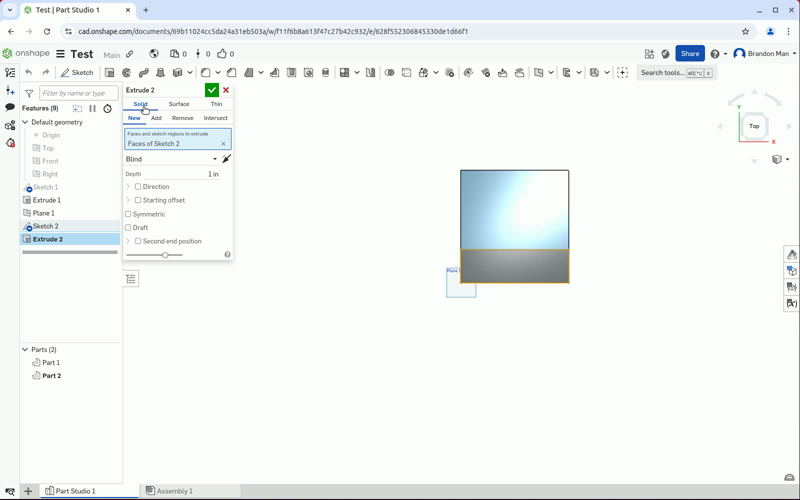
click(143, 106)
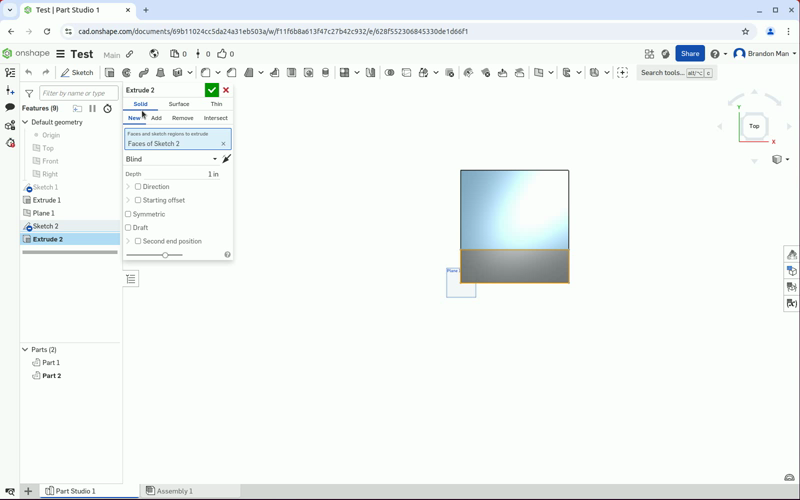
mouse_move(137, 120)
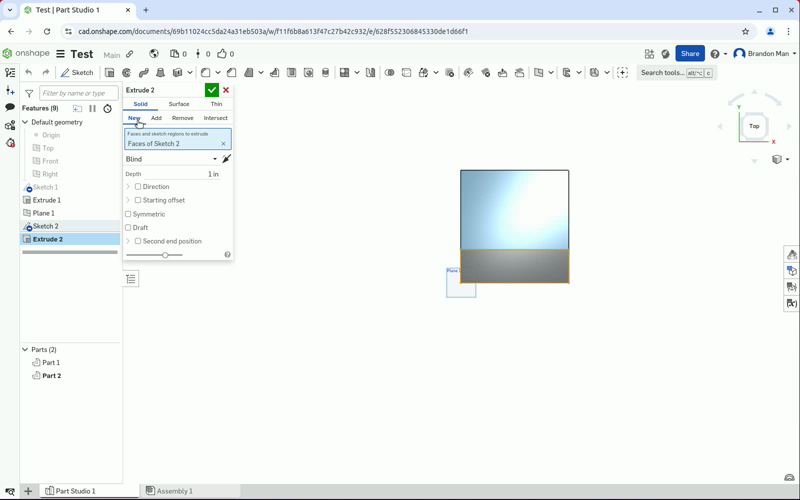
click(137, 120)
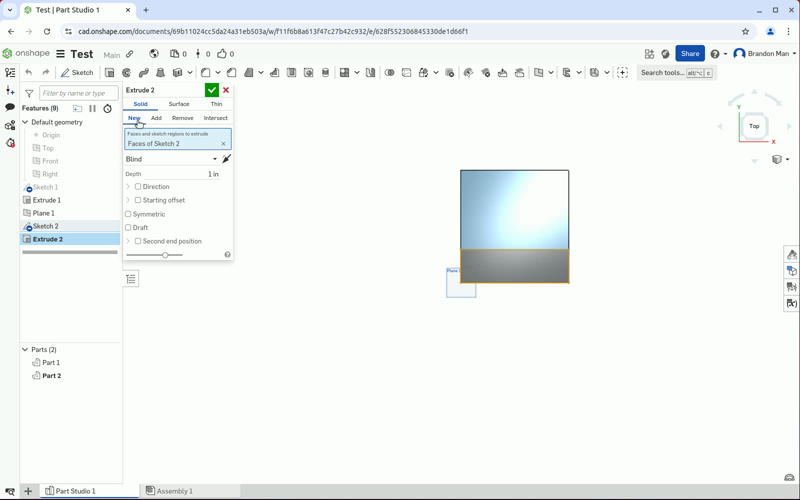
key(tab, 4)
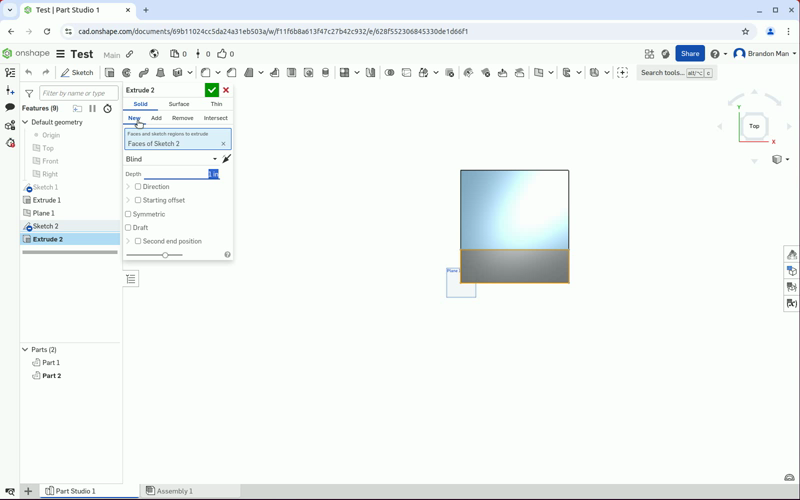
text(5.777)
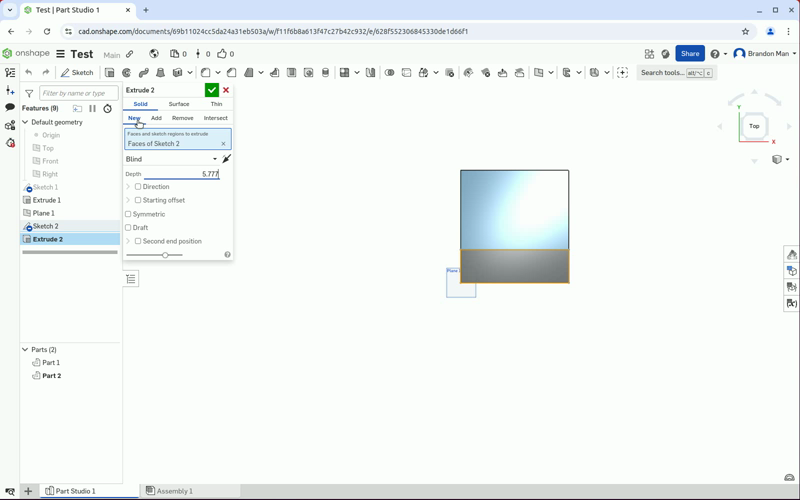
key(enter)
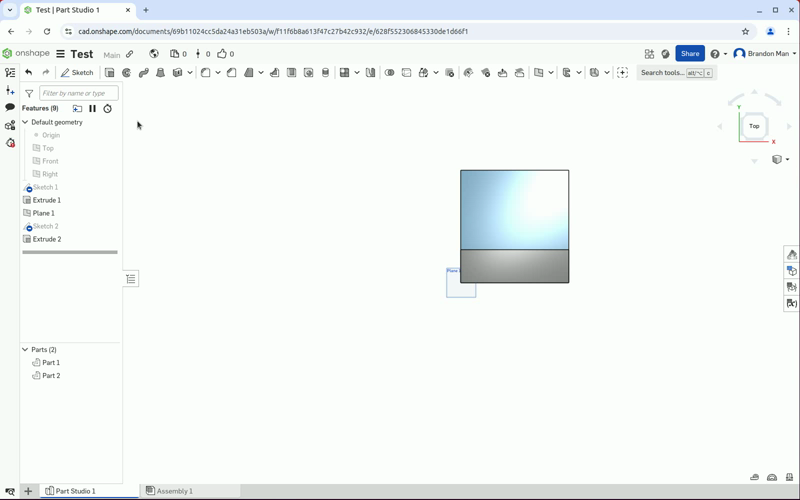
key(shift+h)
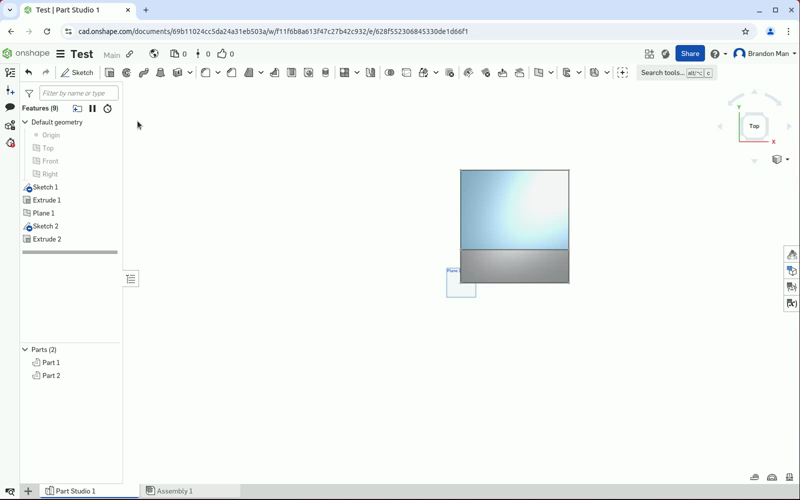
key(shift+h)
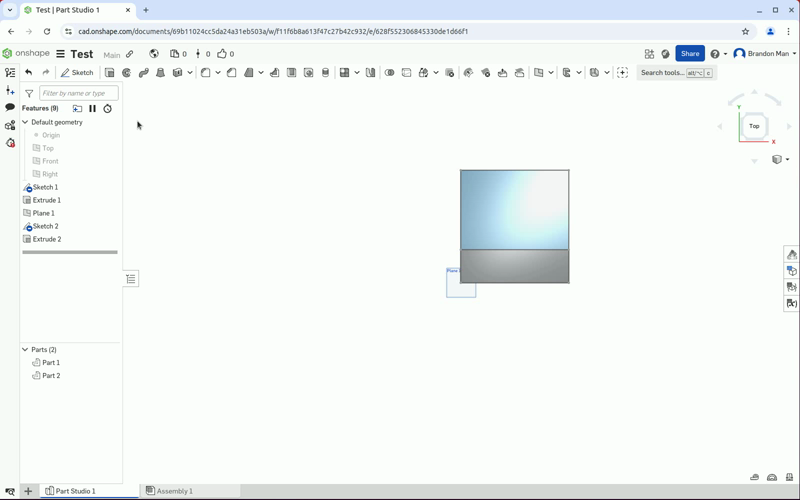
key(shift+7)
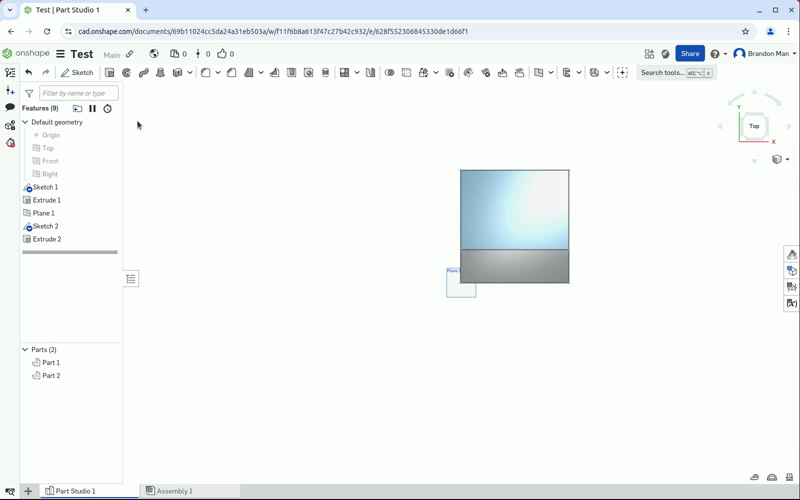
key(up, 3)
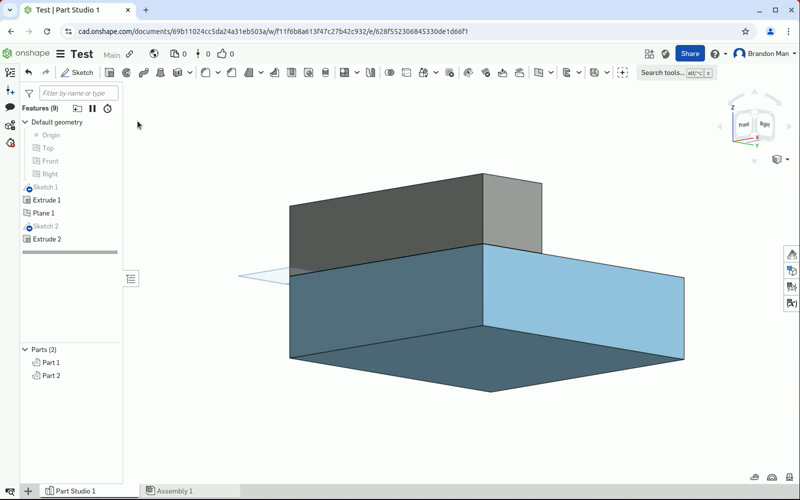
key(left, 3)
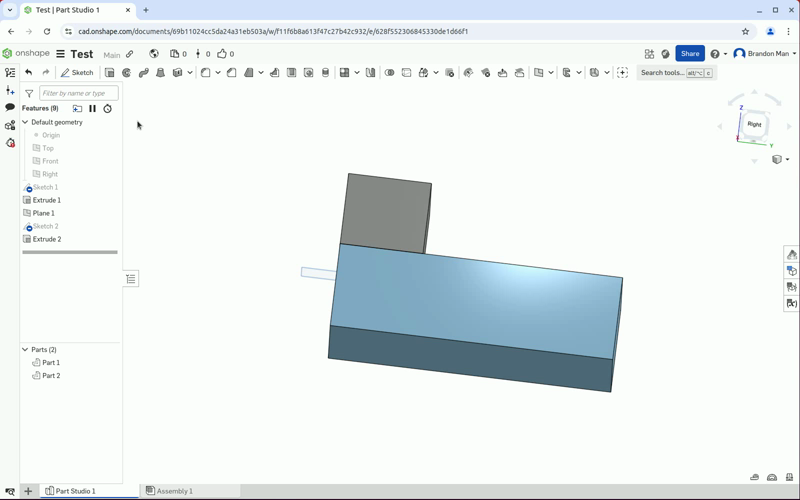
key(right, 3)
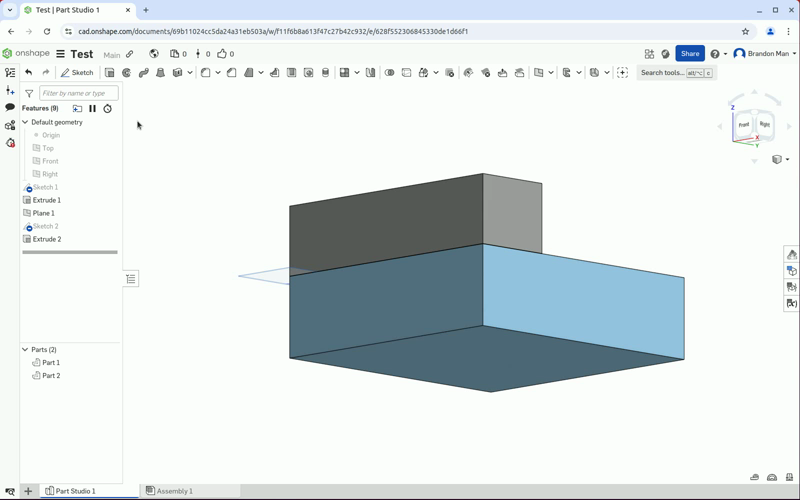
key(down, 3)
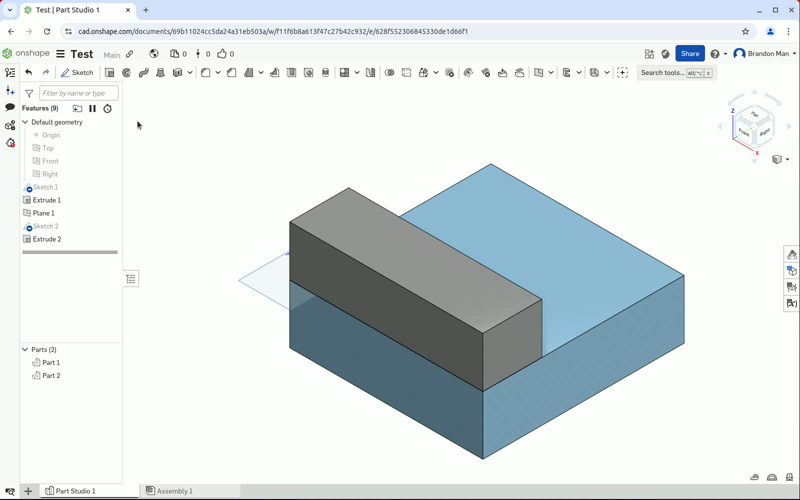
mouse_move(73, 189)
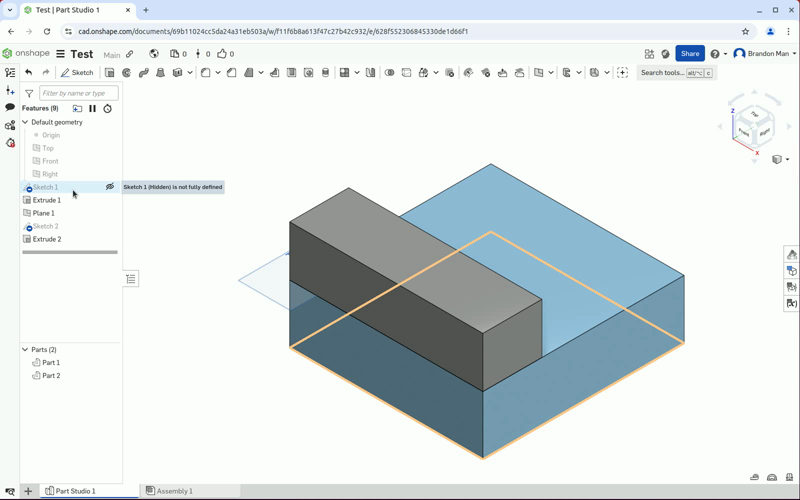
click(73, 189)